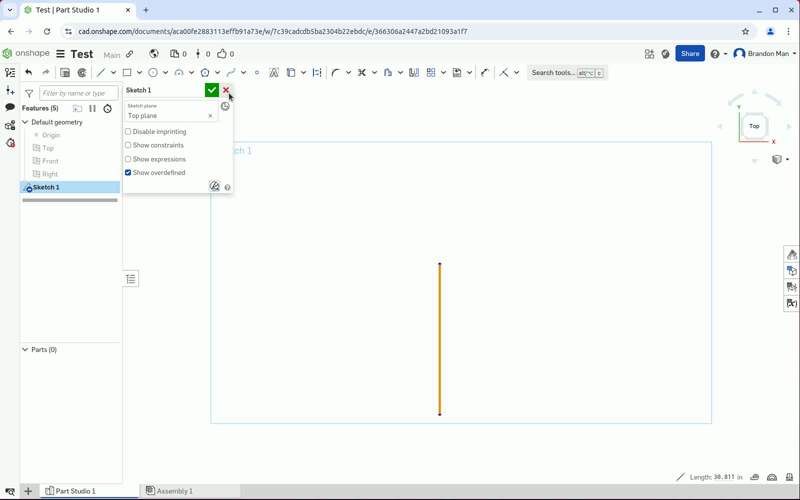
key(shift+h)
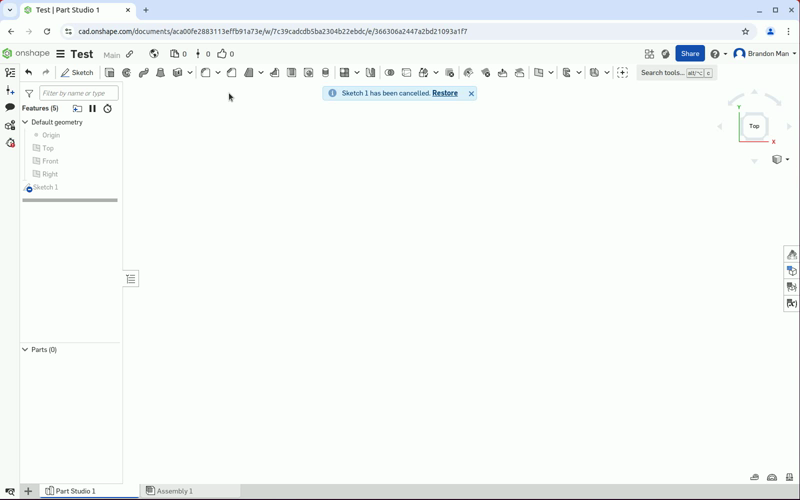
mouse_move(73, 352)
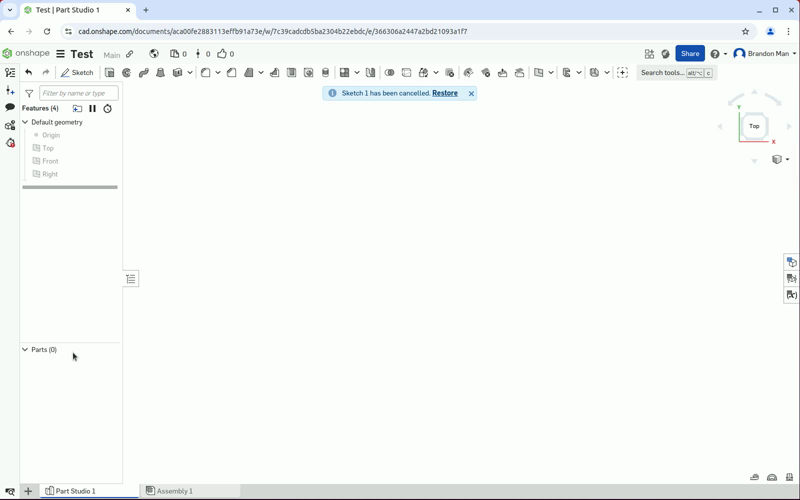
key(y)
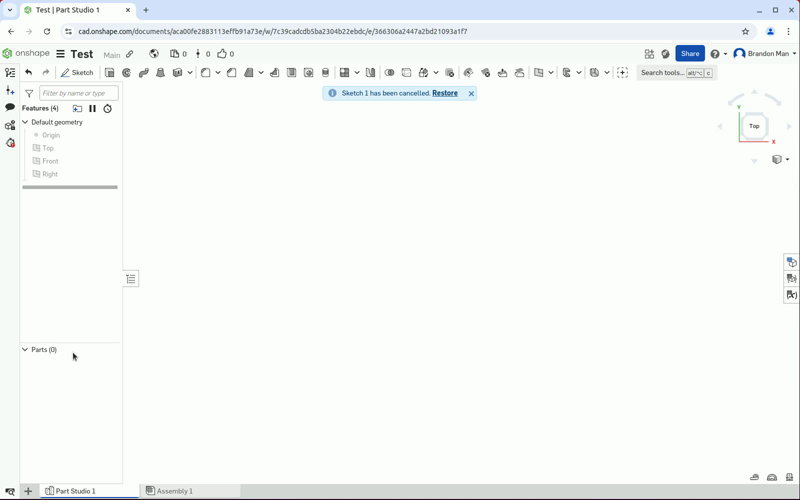
key(shift+p)
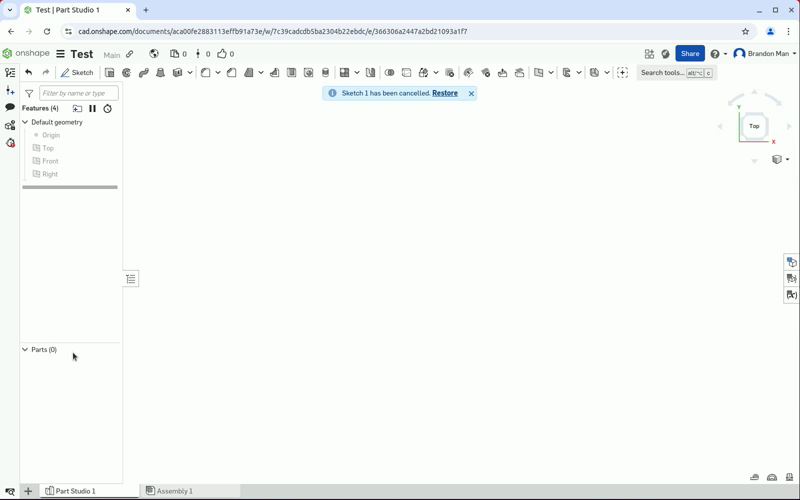
key(space)
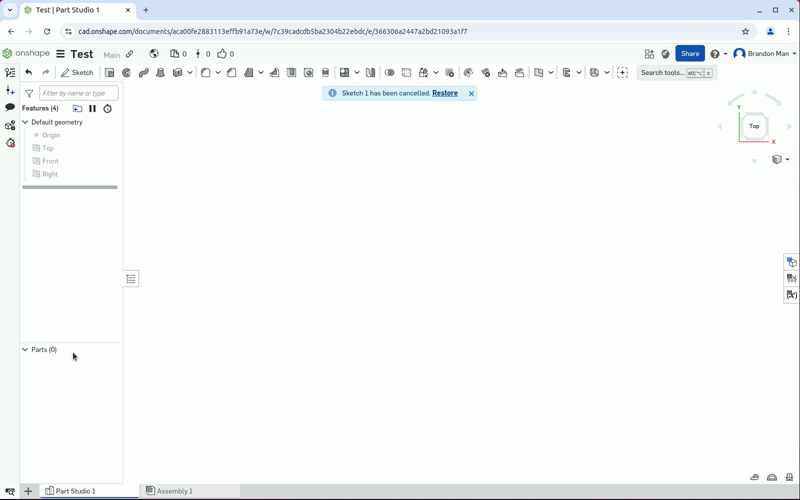
key_down(shift)
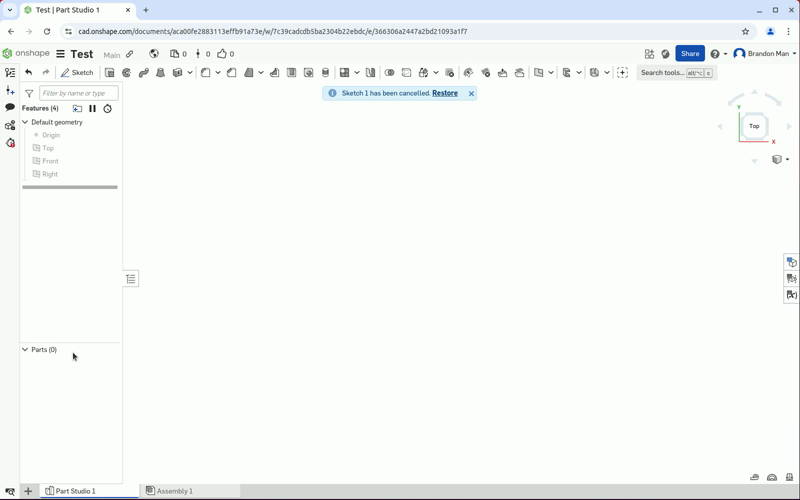
key(up)
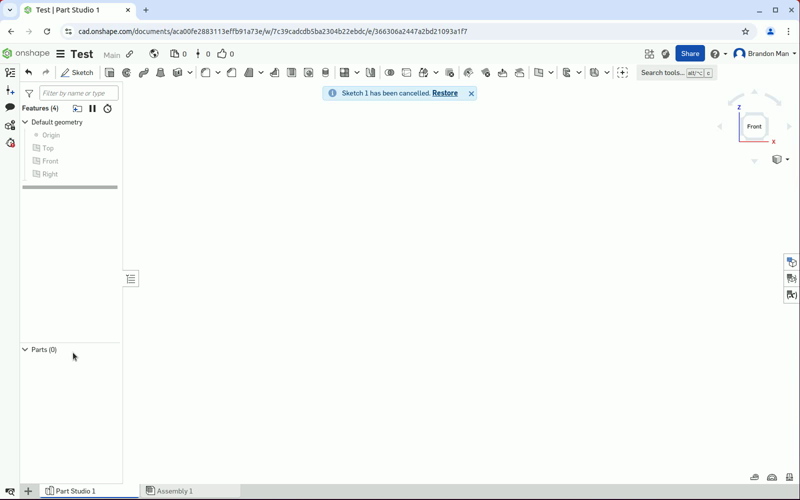
key_up(shift)
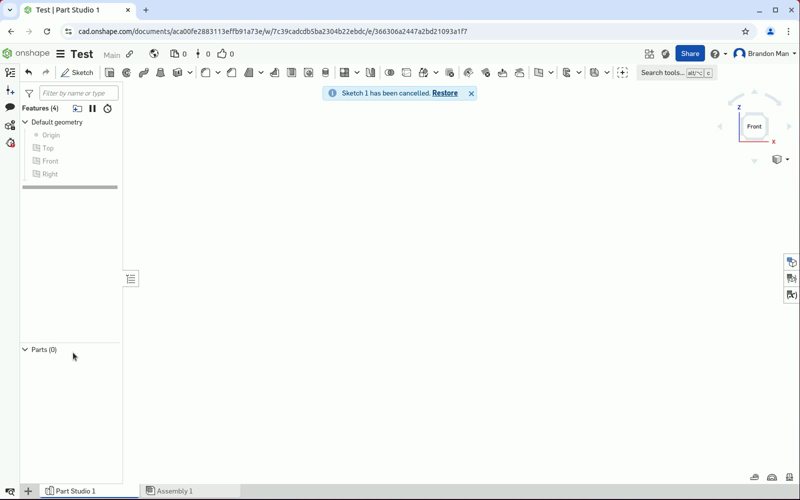
mouse_move(73, 352)
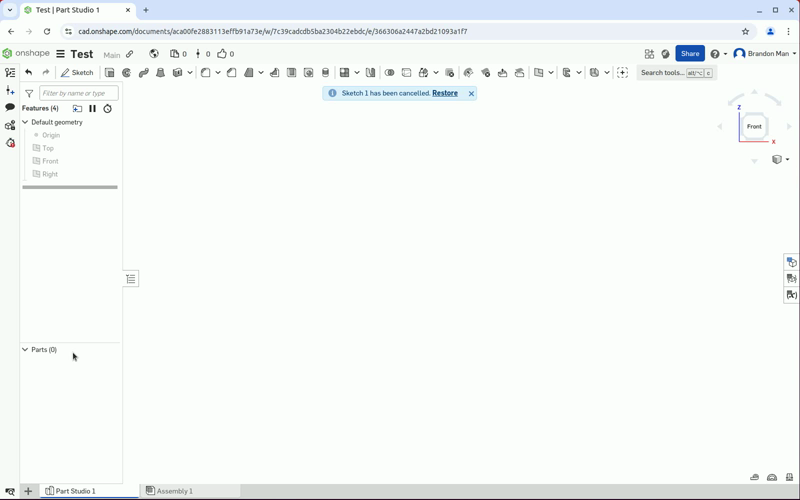
key(shift+y)
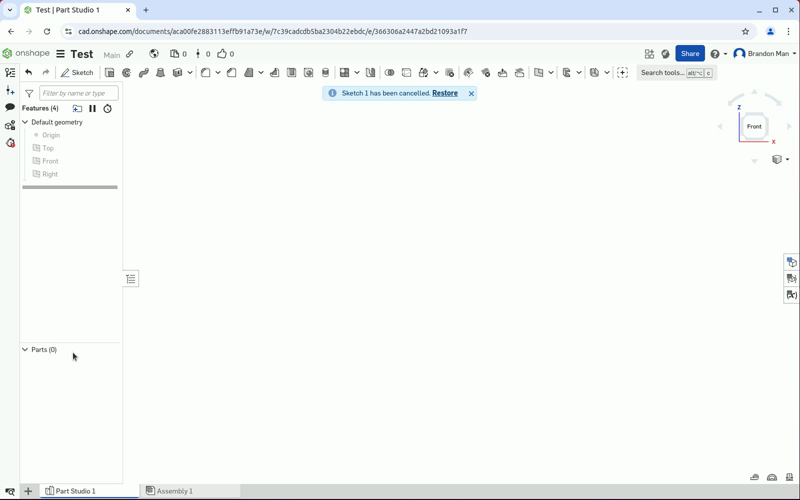
key(shift+s)
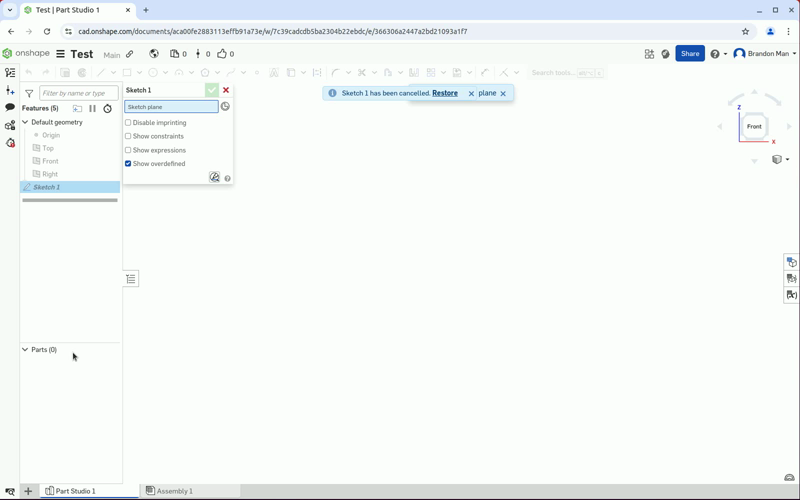
mouse_move(73, 163)
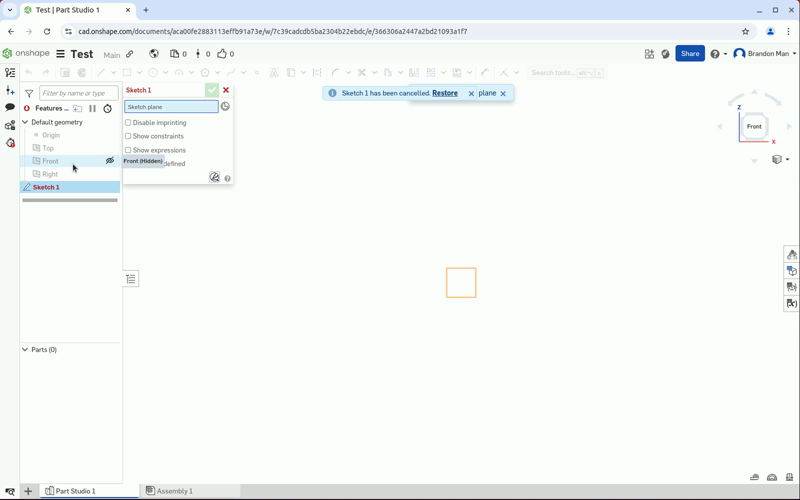
click(73, 163)
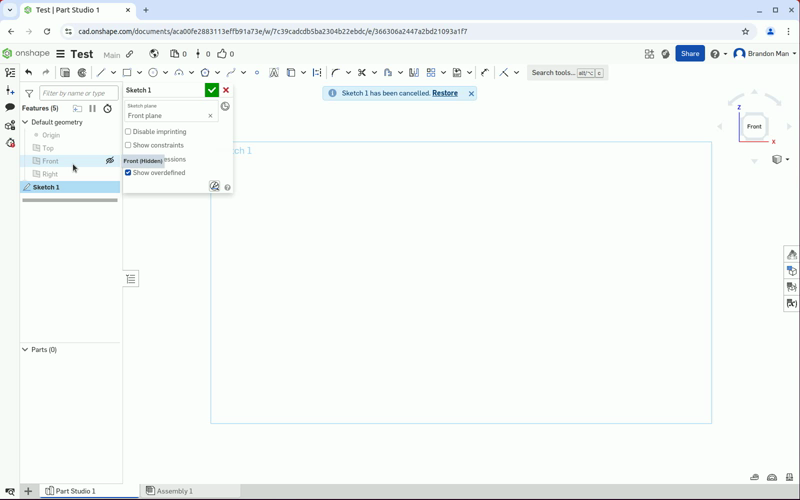
mouse_move(73, 352)
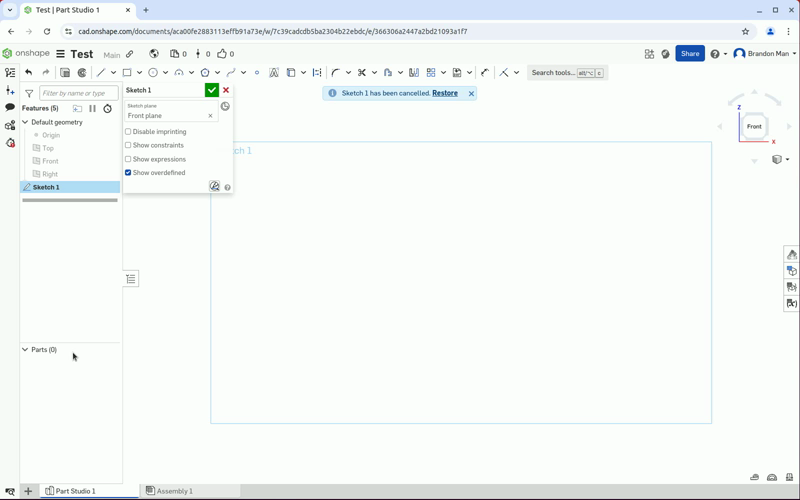
key(y)
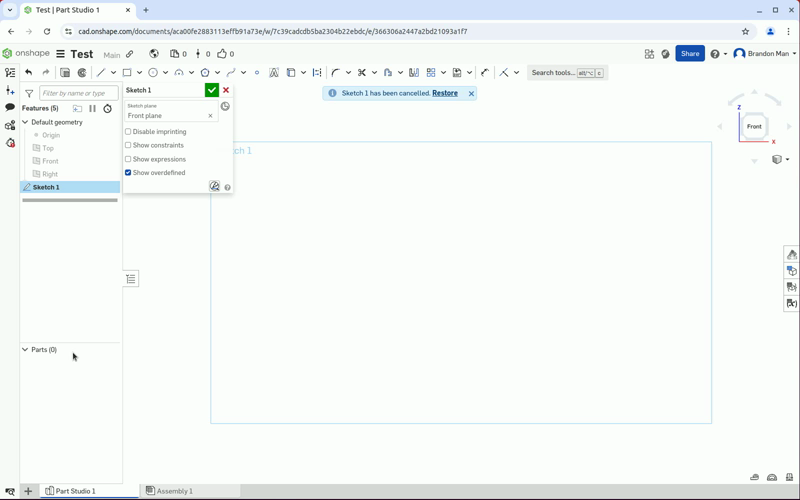
key(l)
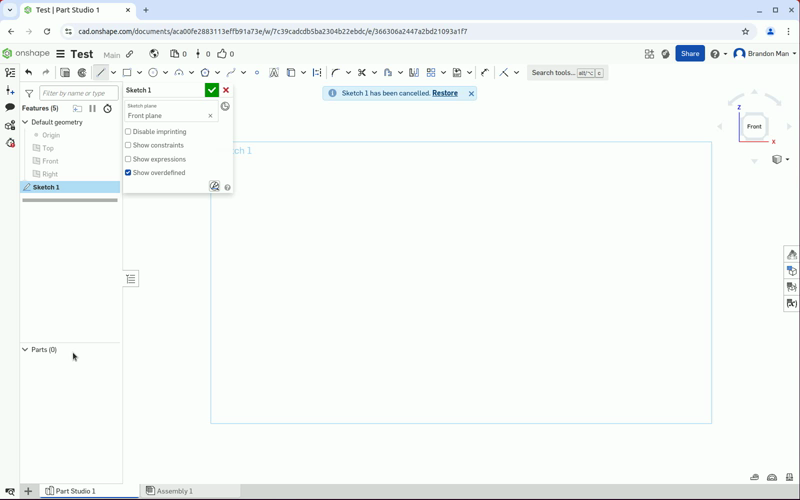
key_down(shift)
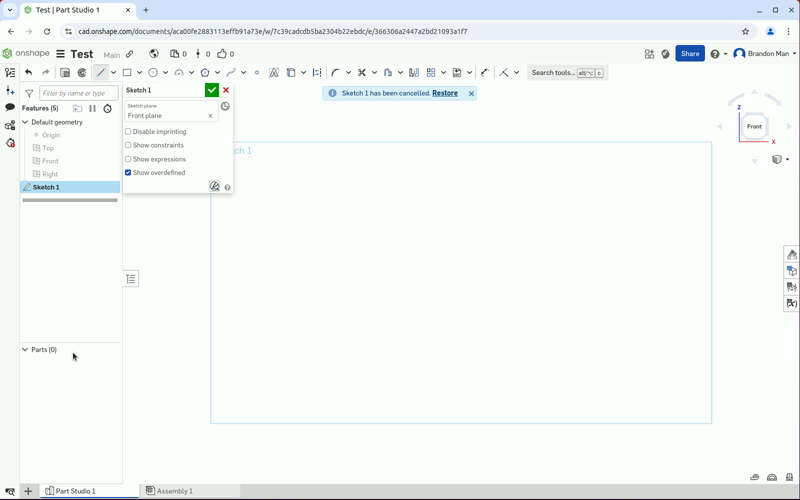
mouse_move(379, 223)
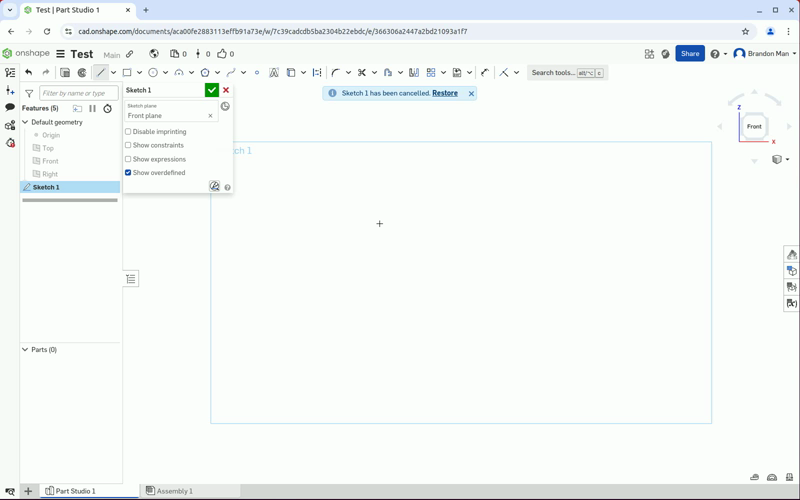
click(379, 223)
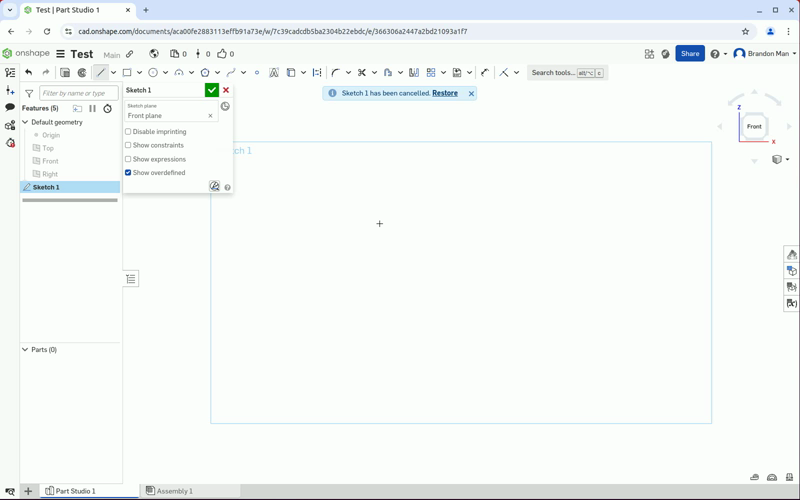
key_up(shift)
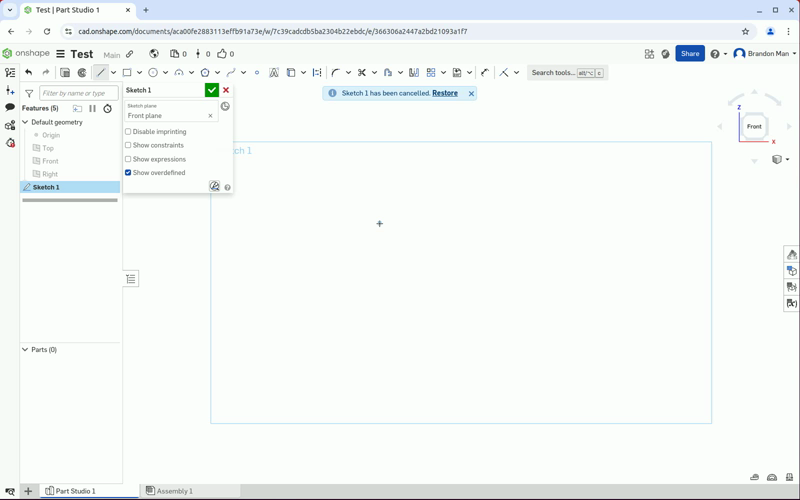
key_down(shift)
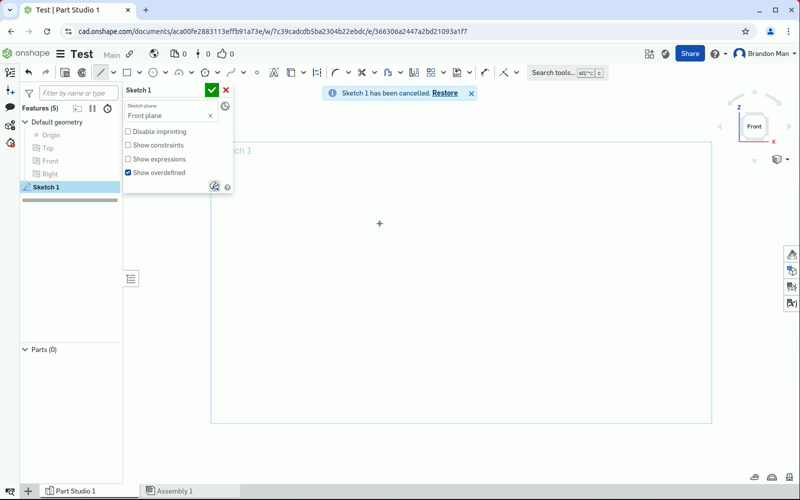
mouse_move(443, 223)
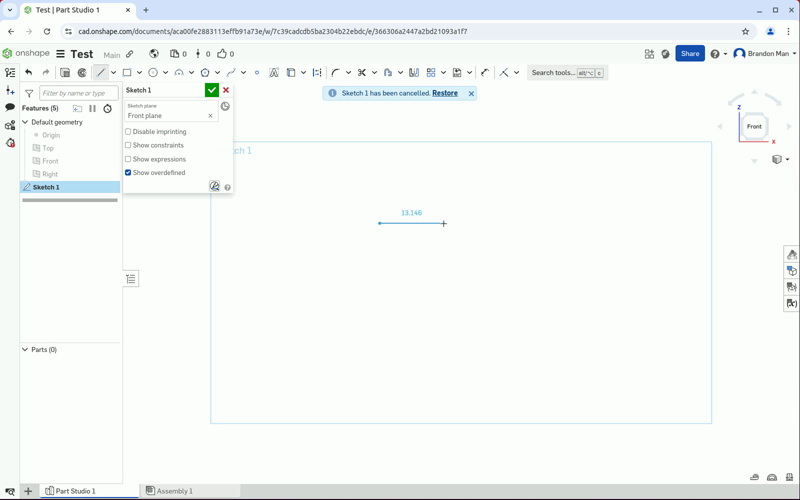
click(443, 223)
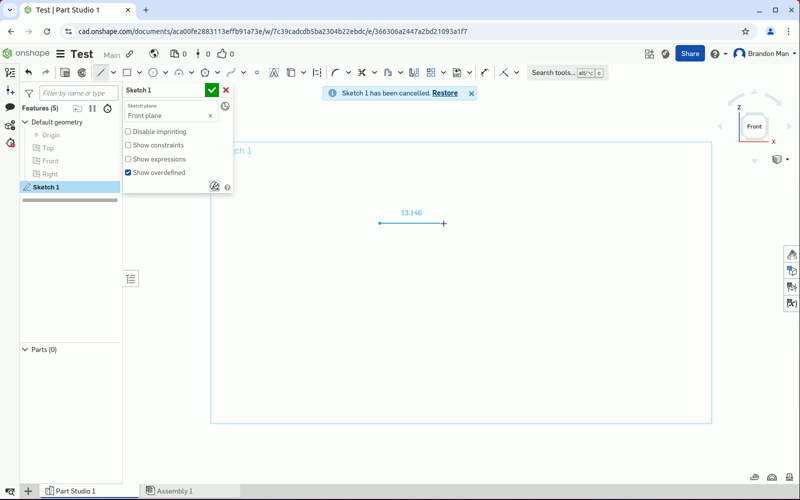
key_up(shift)
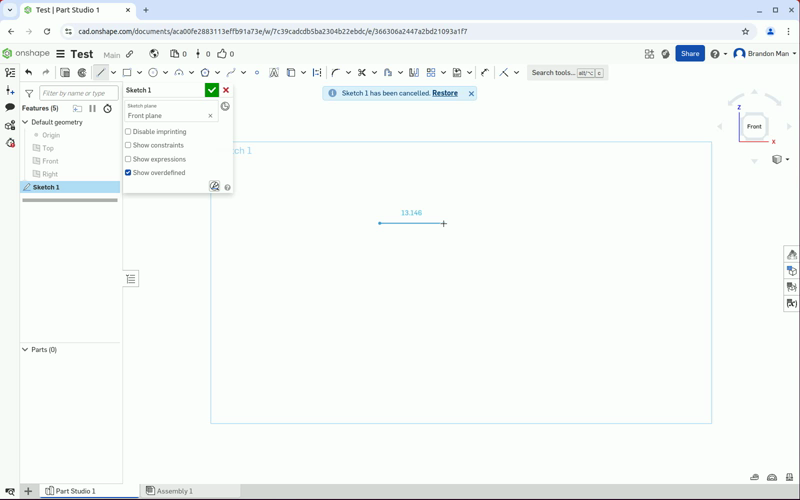
key_down(shift)
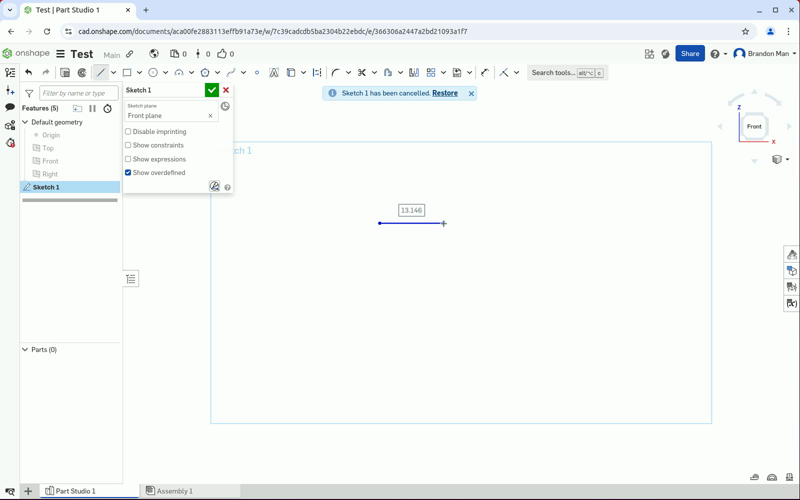
mouse_move(473, 223)
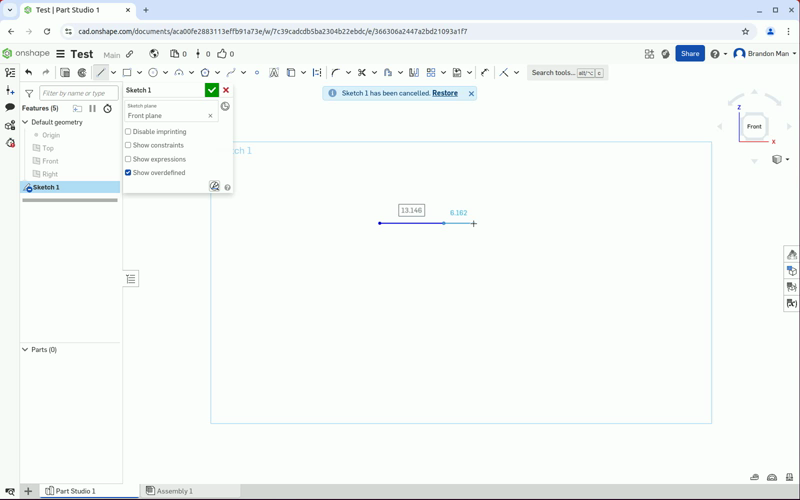
mouse_move(443, 170)
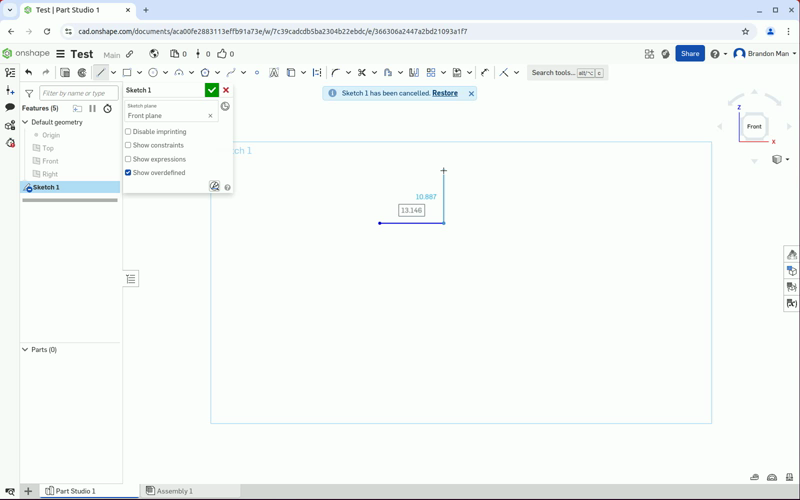
click(443, 170)
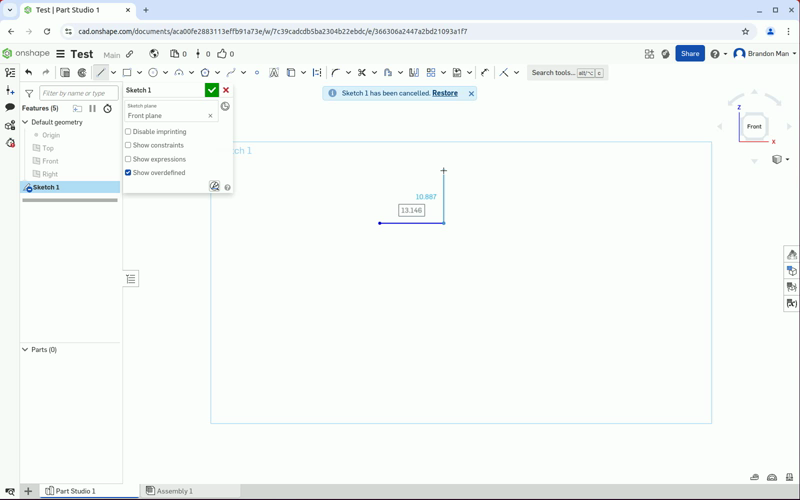
key_up(shift)
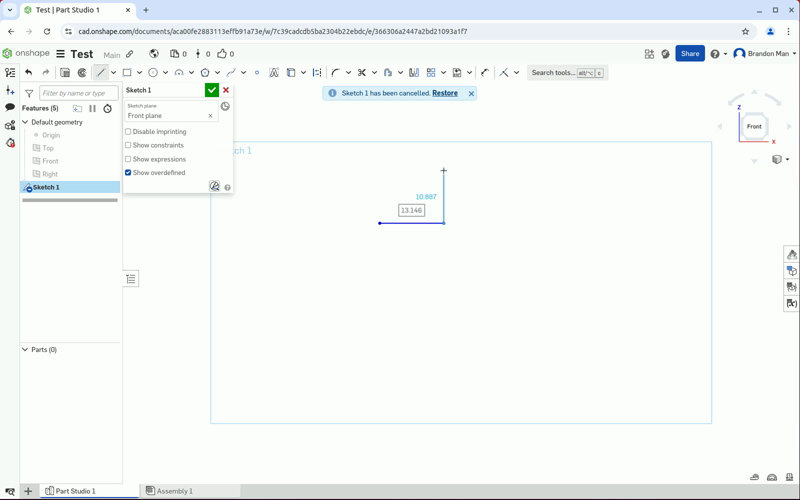
key_down(shift)
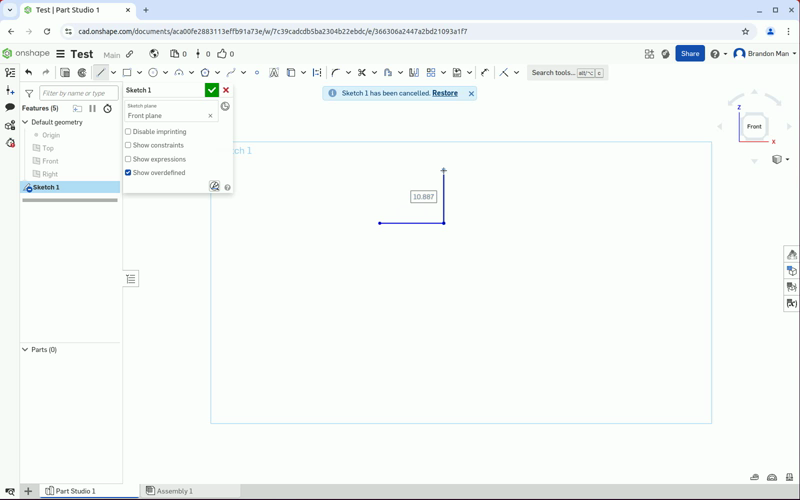
mouse_move(473, 170)
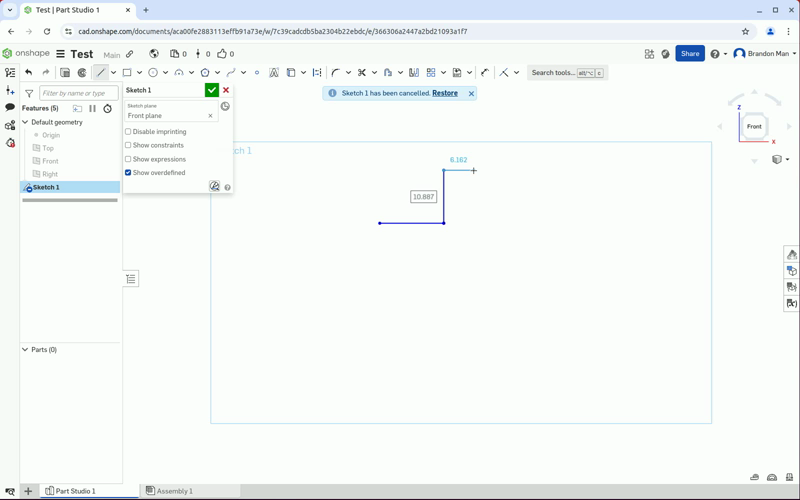
mouse_move(422, 170)
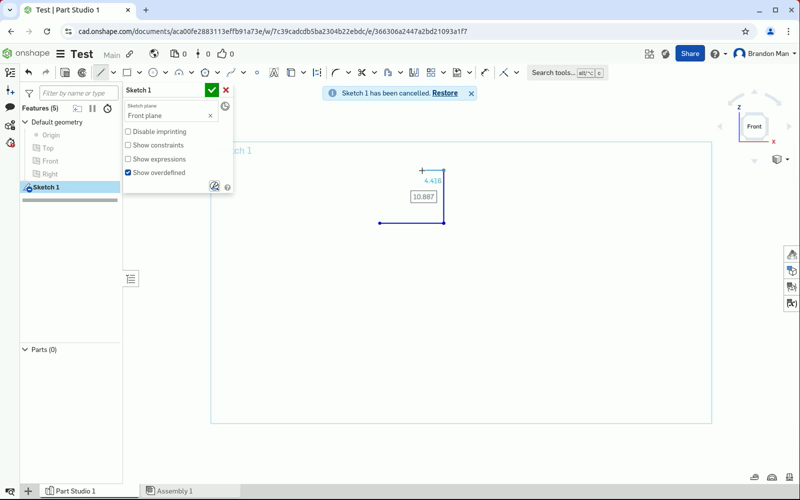
click(422, 170)
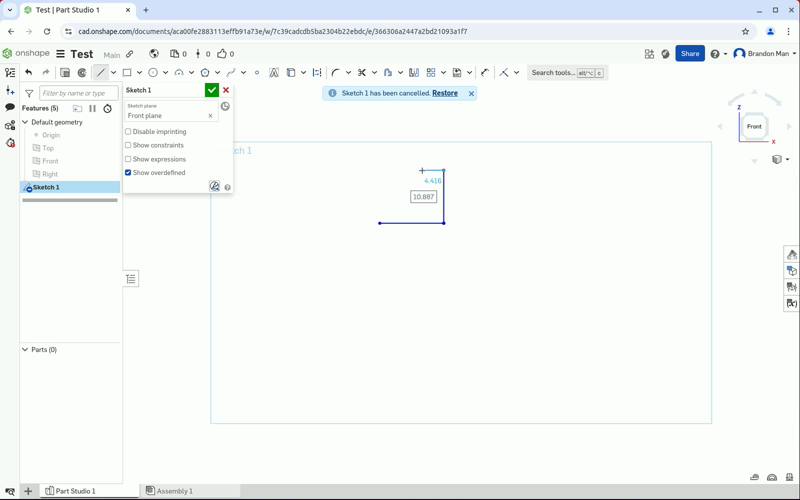
key_up(shift)
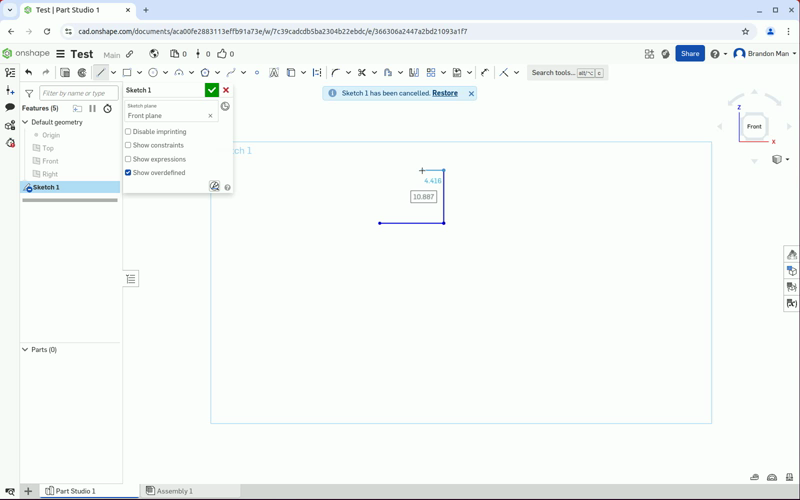
key_down(shift)
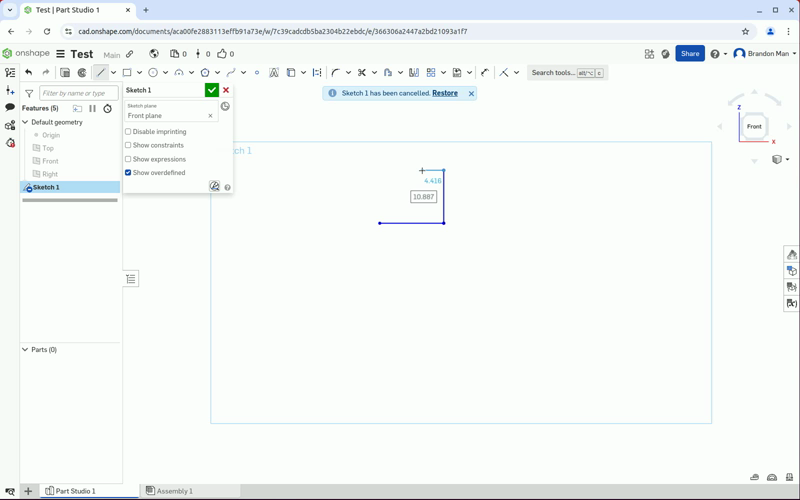
mouse_move(452, 170)
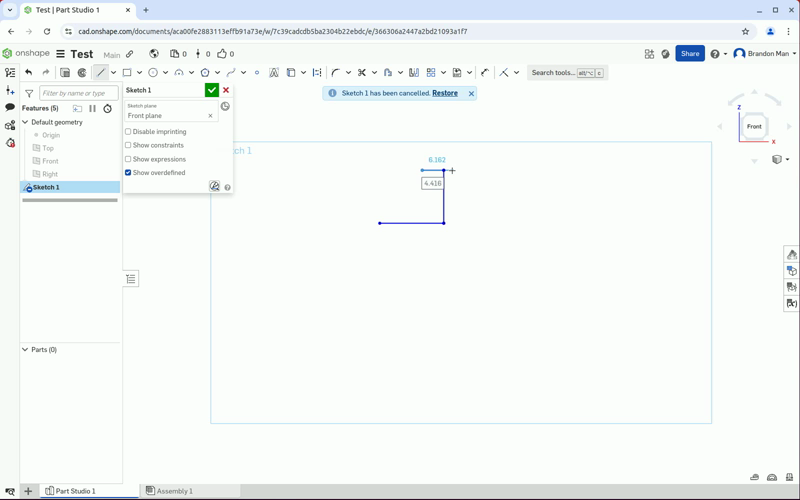
mouse_move(422, 184)
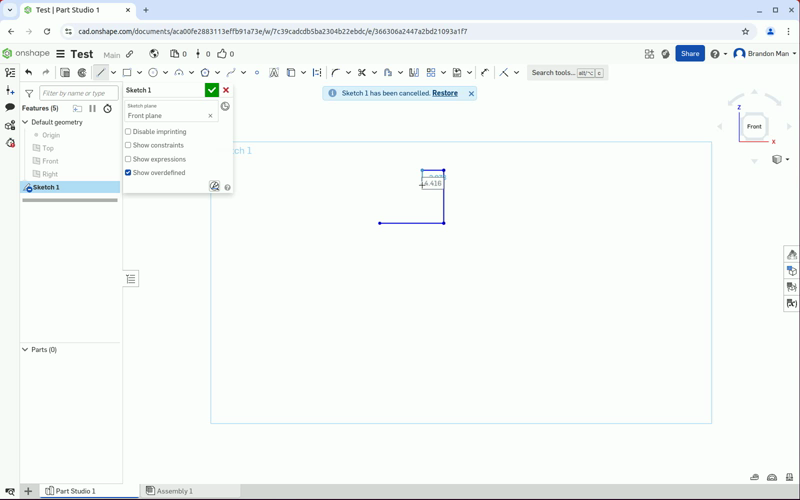
click(422, 184)
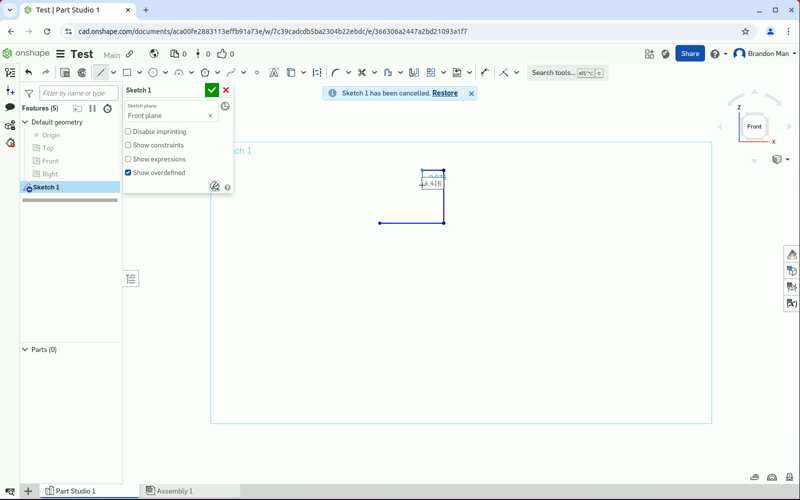
key_up(shift)
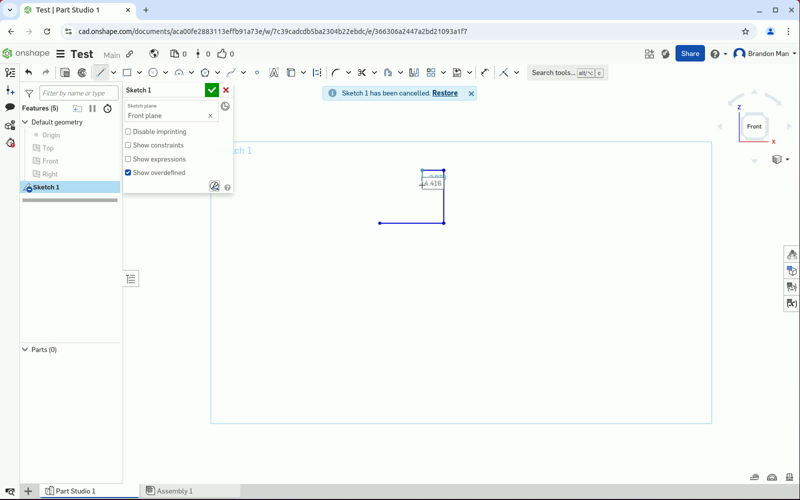
key_down(shift)
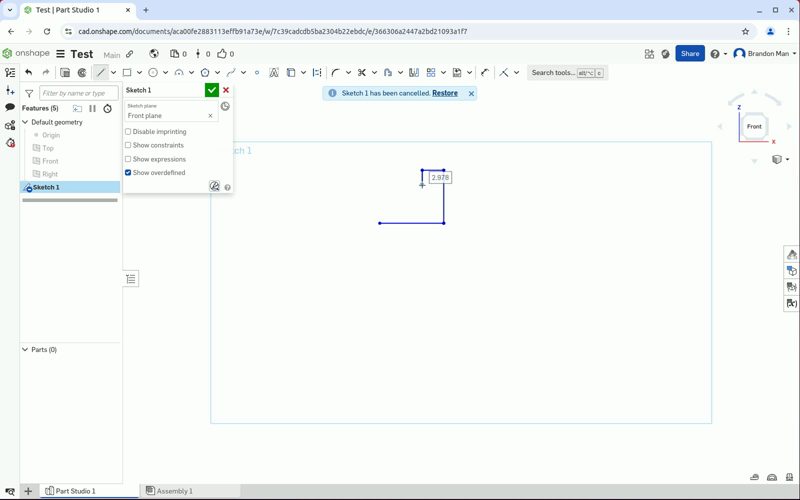
mouse_move(452, 184)
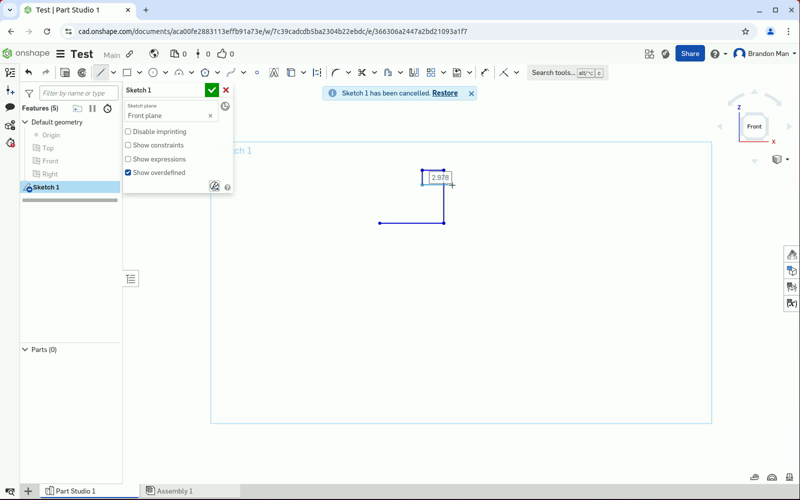
mouse_move(401, 184)
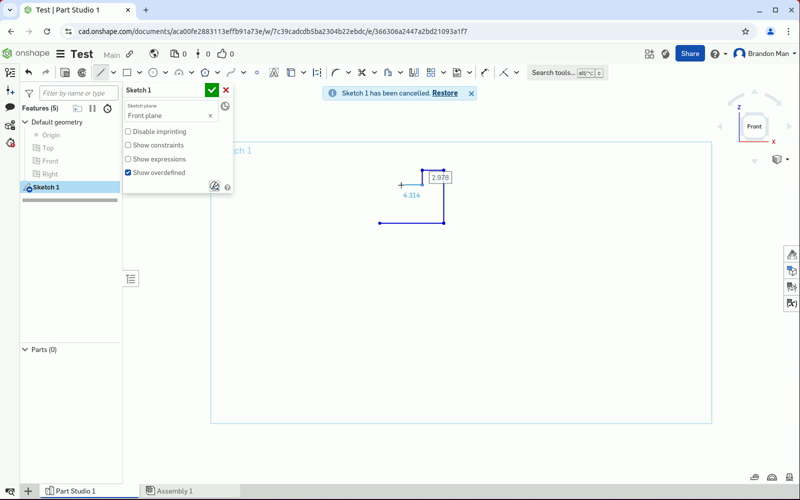
click(401, 184)
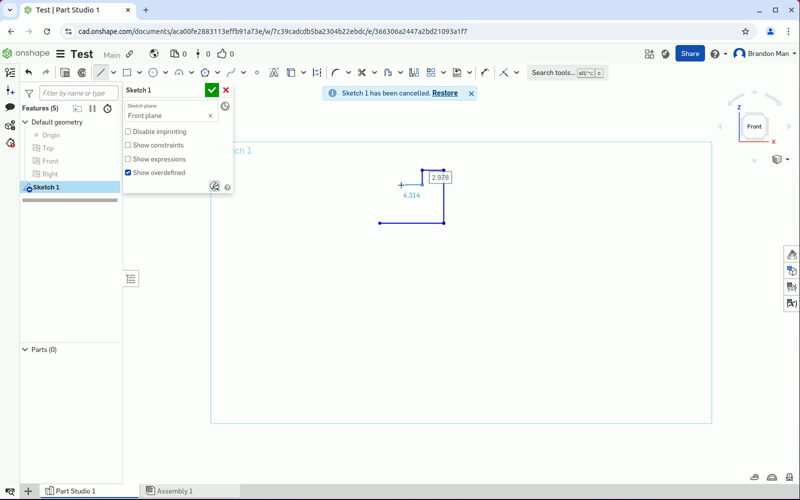
key_up(shift)
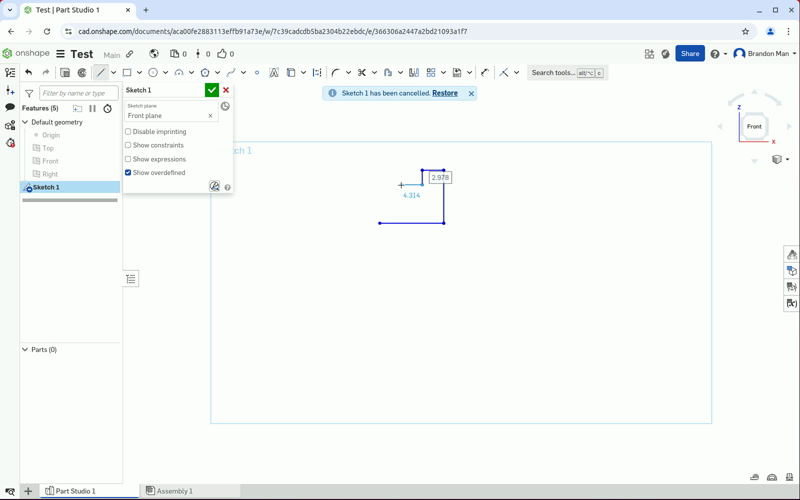
key_down(shift)
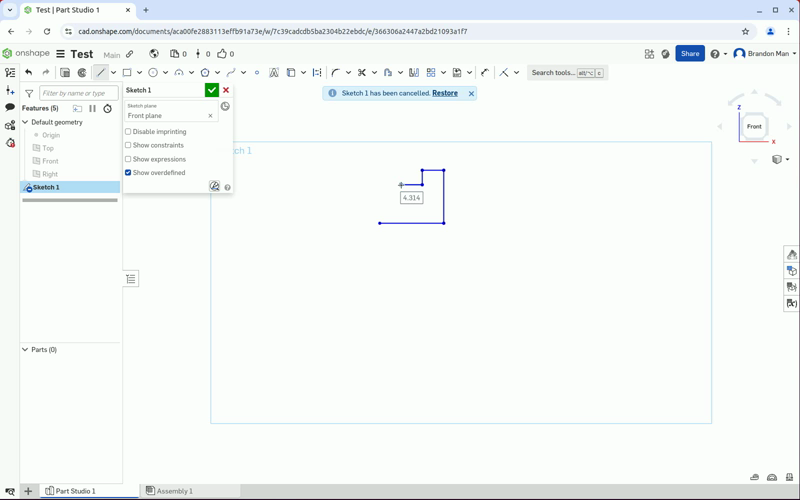
mouse_move(431, 184)
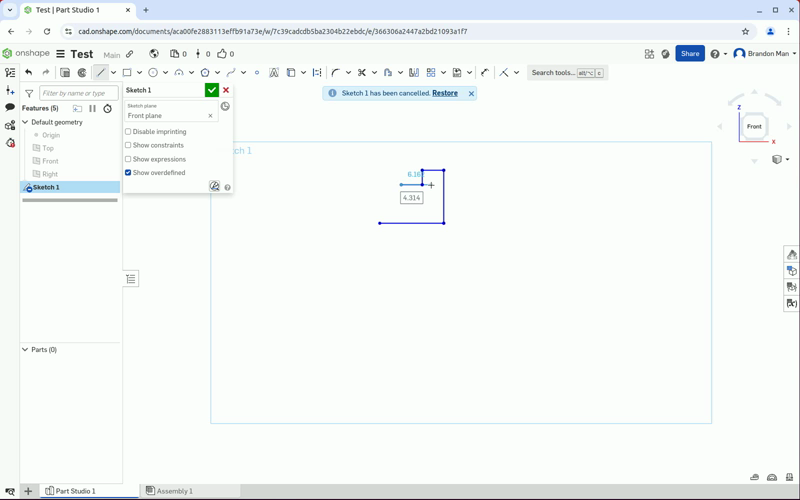
mouse_move(401, 170)
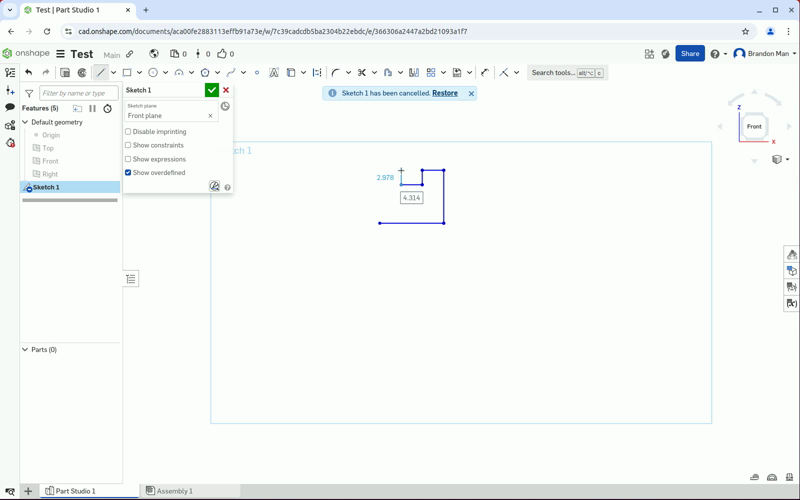
click(401, 170)
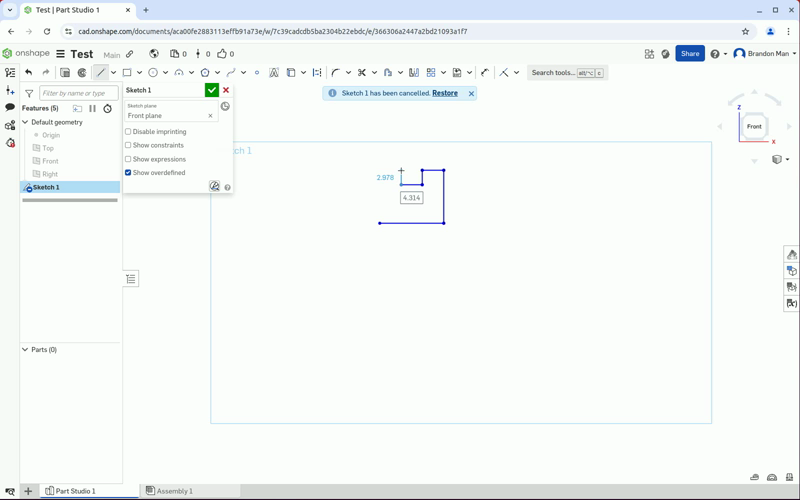
key_up(shift)
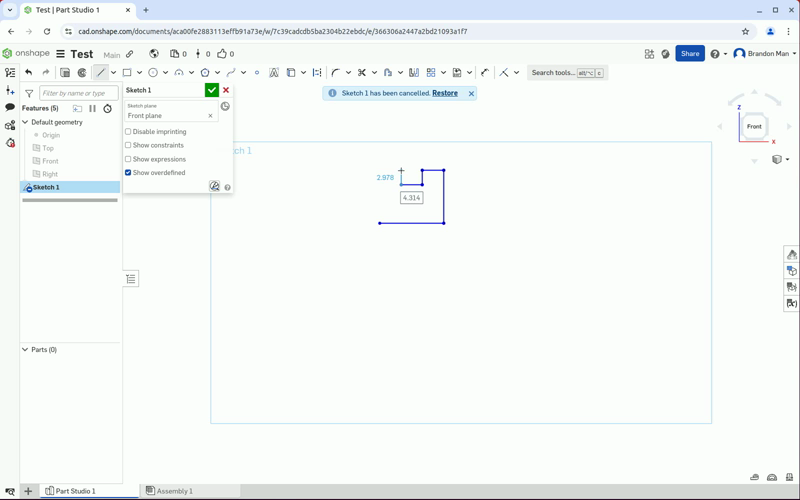
key_down(shift)
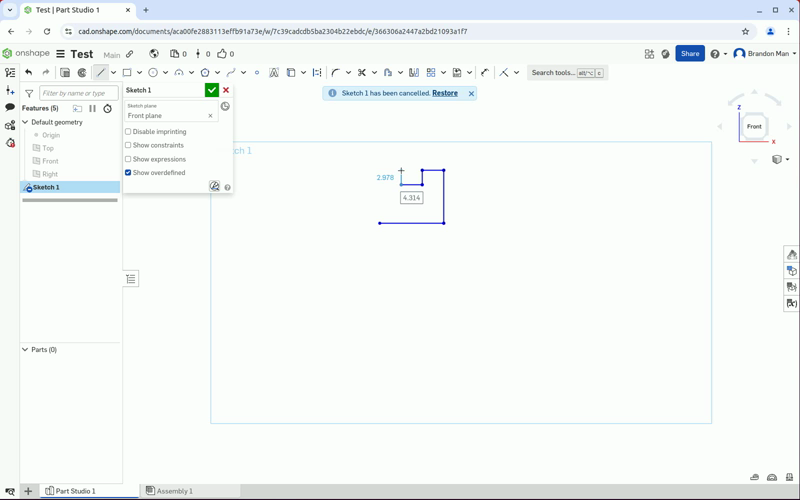
mouse_move(431, 170)
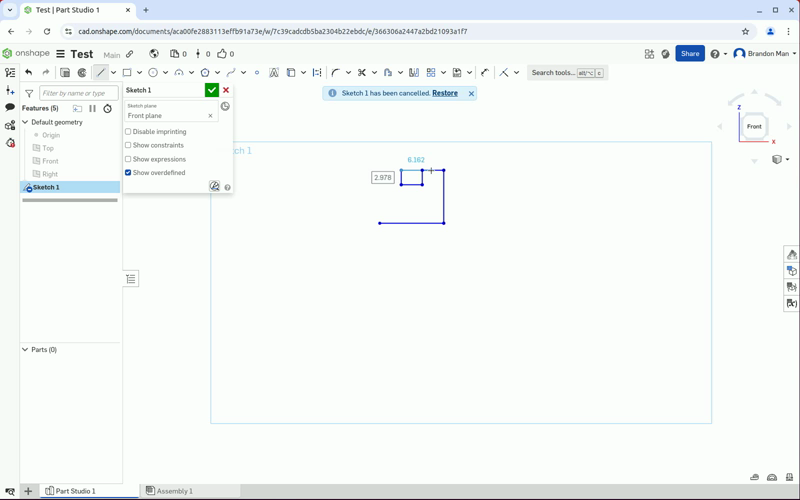
mouse_move(379, 170)
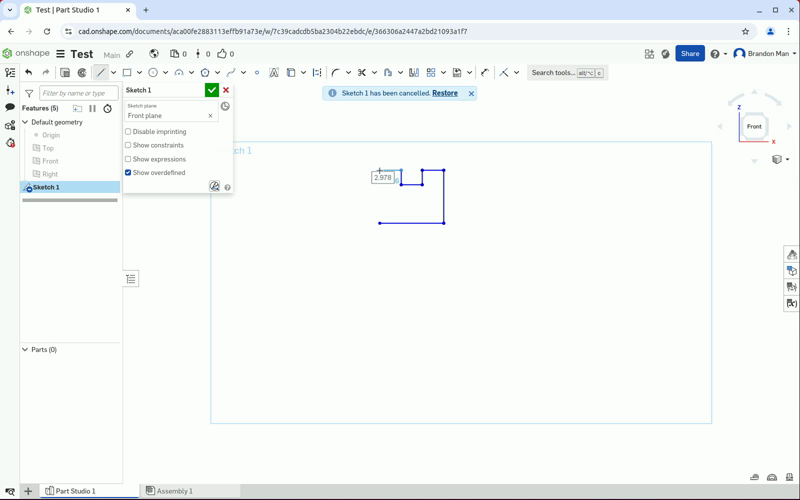
click(379, 170)
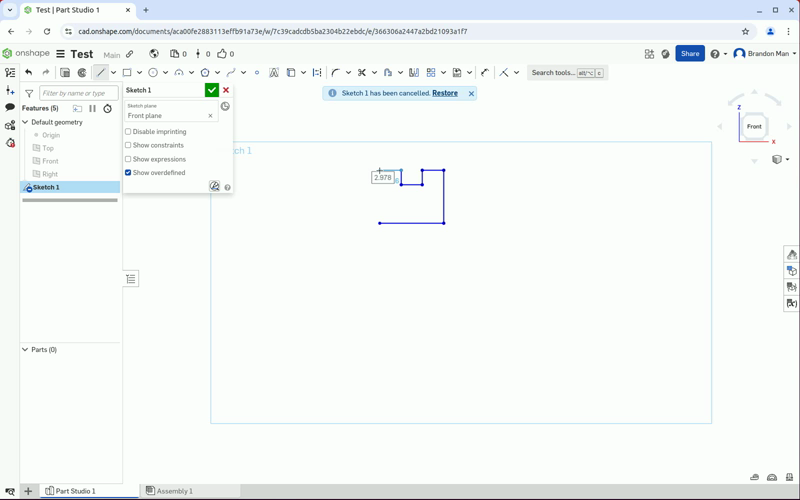
key_up(shift)
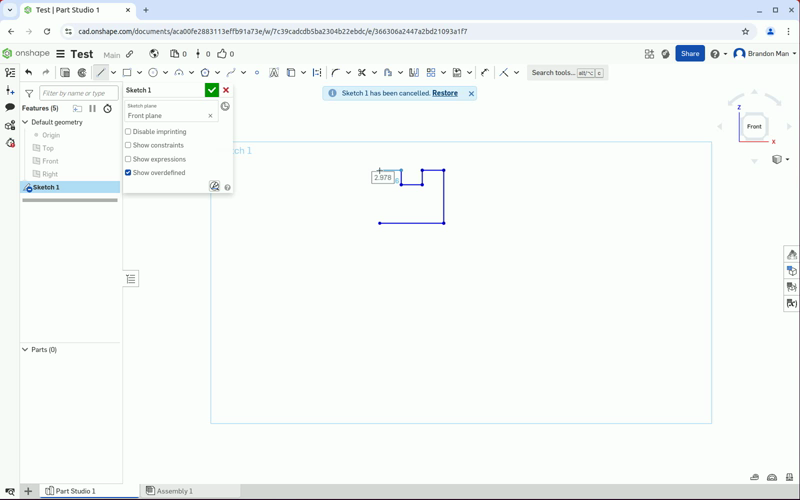
mouse_move(409, 170)
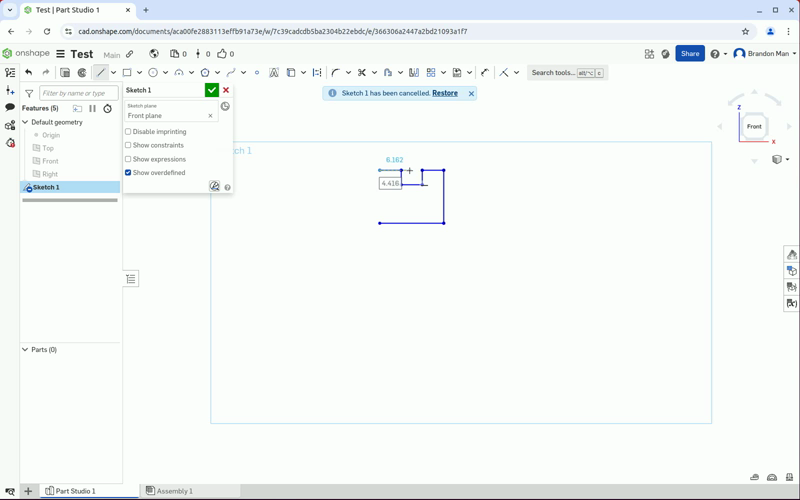
key_down(shift)
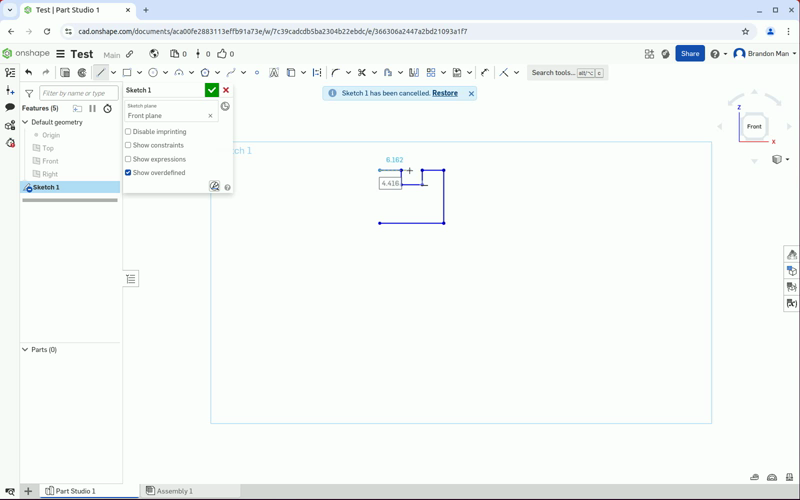
mouse_move(379, 223)
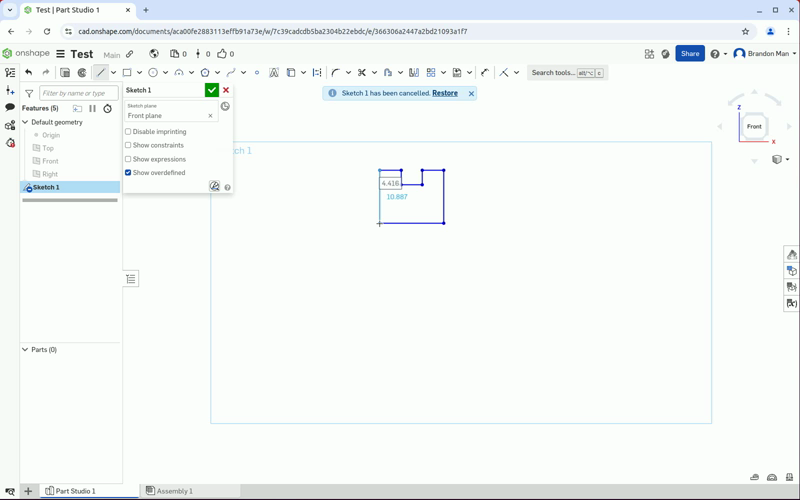
key_up(shift)
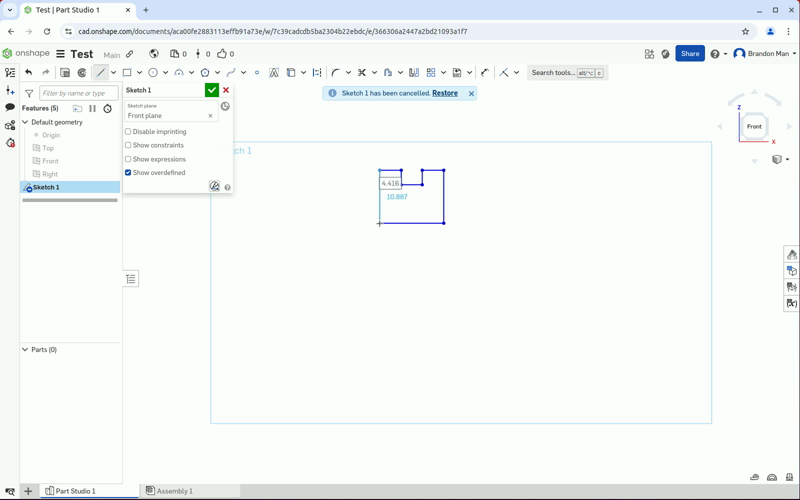
click(379, 223)
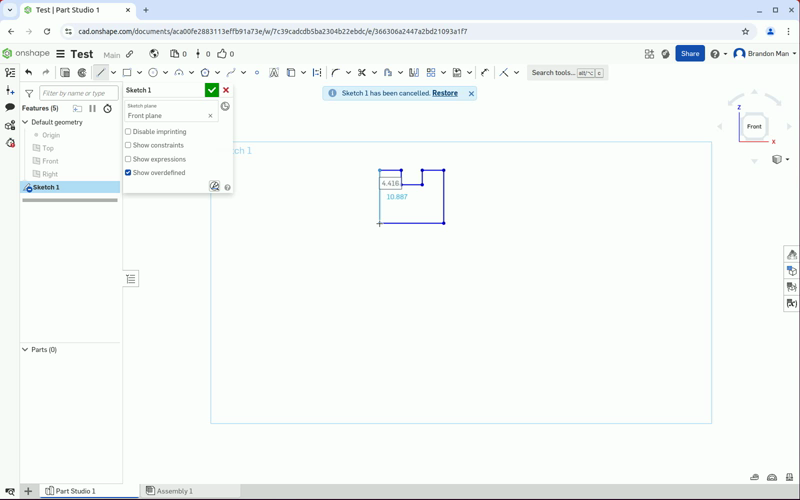
key(esc)
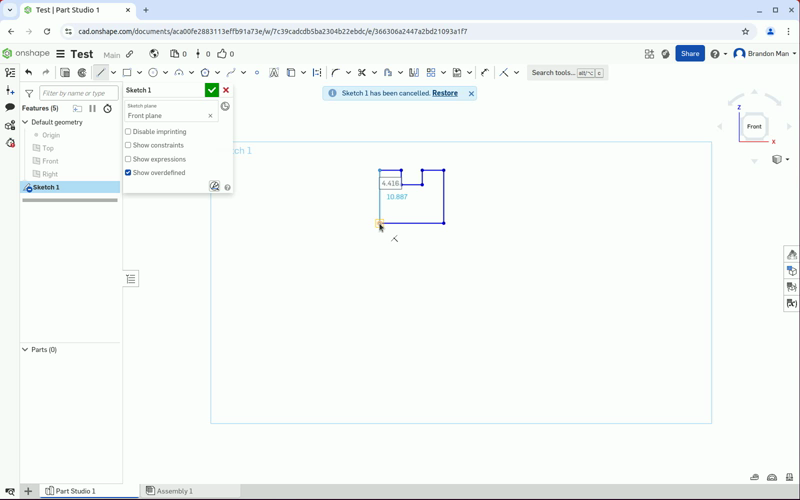
mouse_move(426, 206)
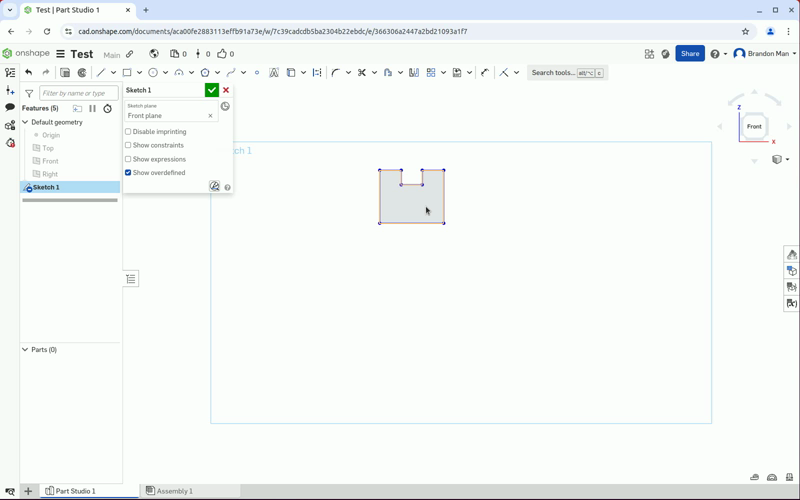
click(426, 206)
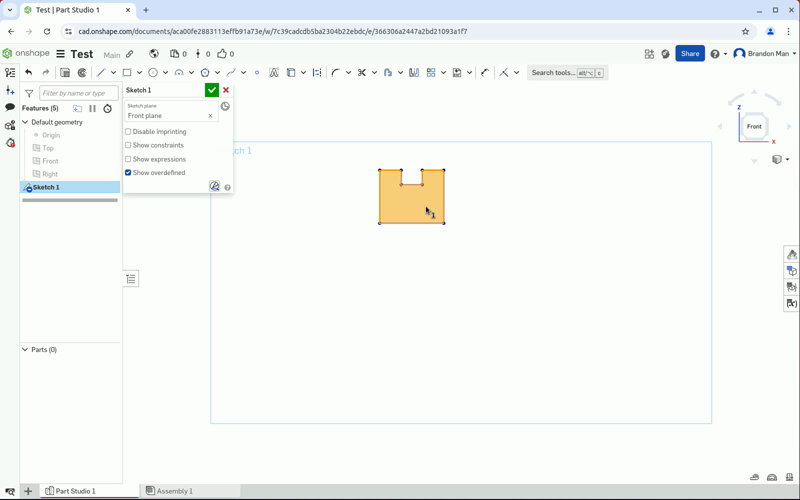
mouse_move(73, 352)
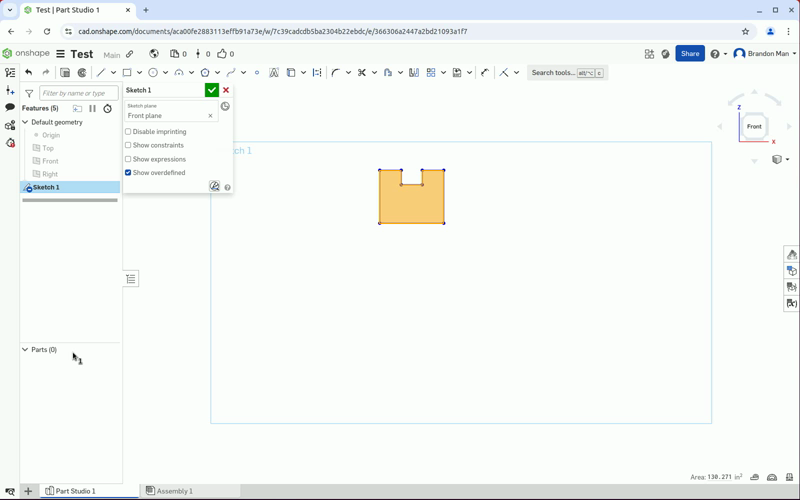
key(shift+y)
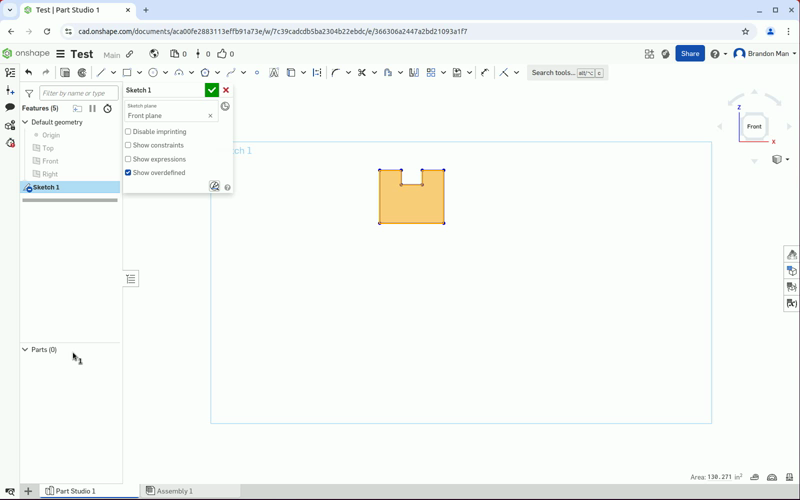
key(shift+e)
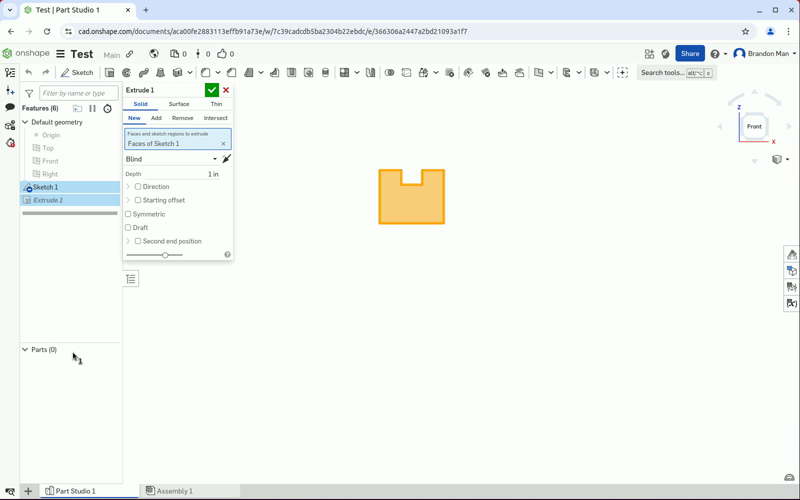
mouse_move(143, 106)
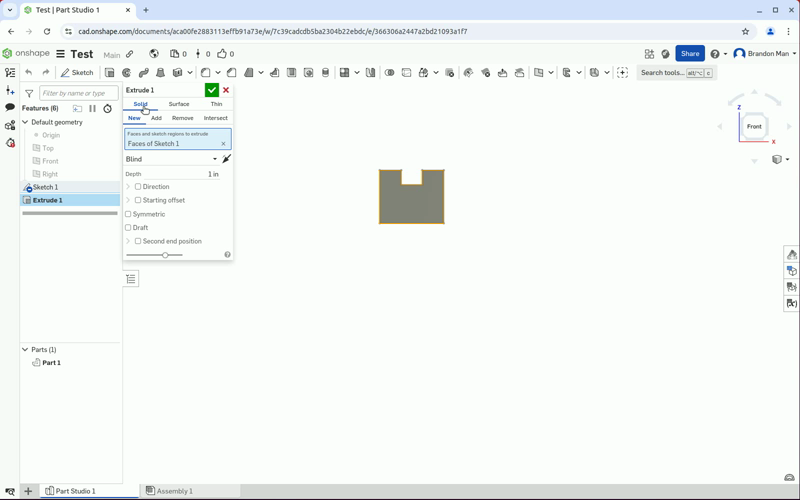
click(143, 106)
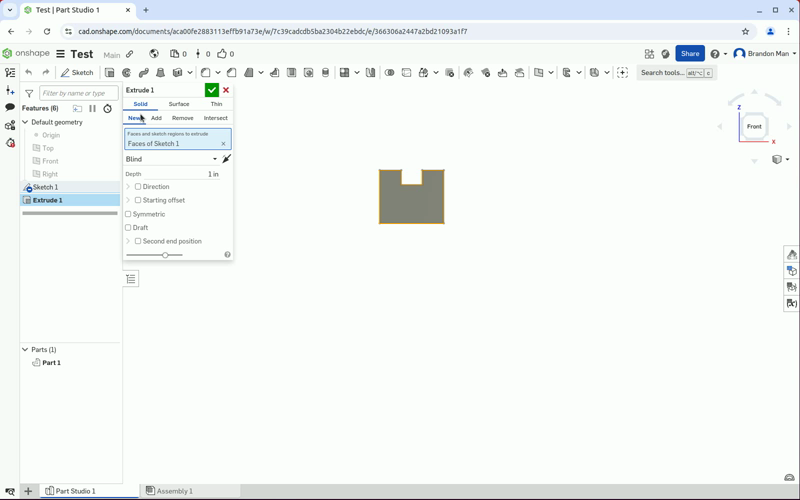
mouse_move(137, 120)
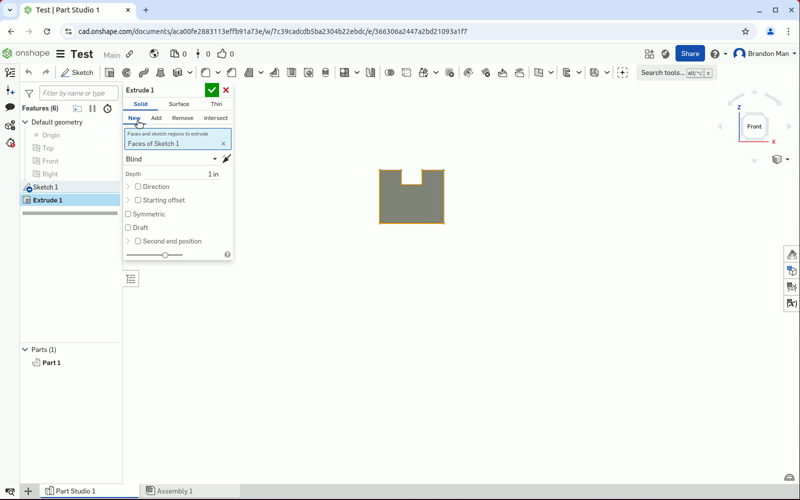
click(137, 120)
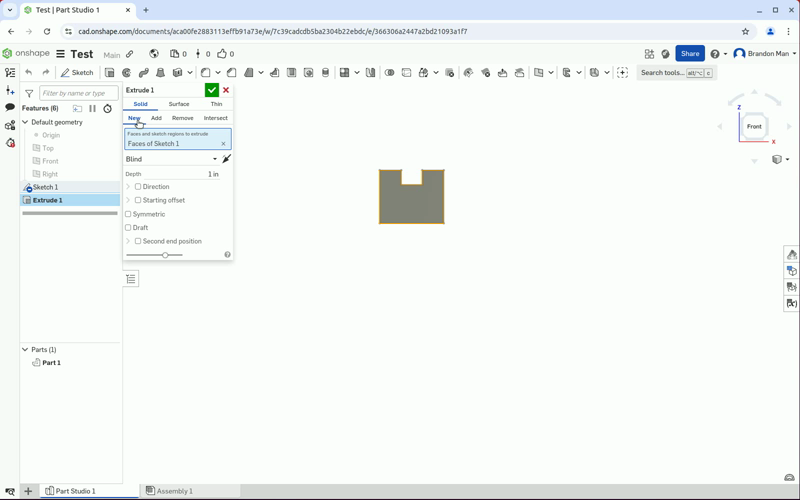
key(tab, 4)
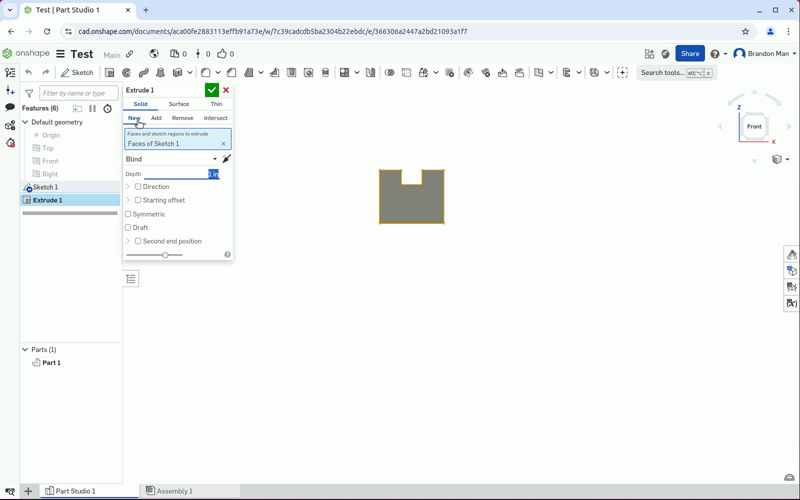
text(4.333)
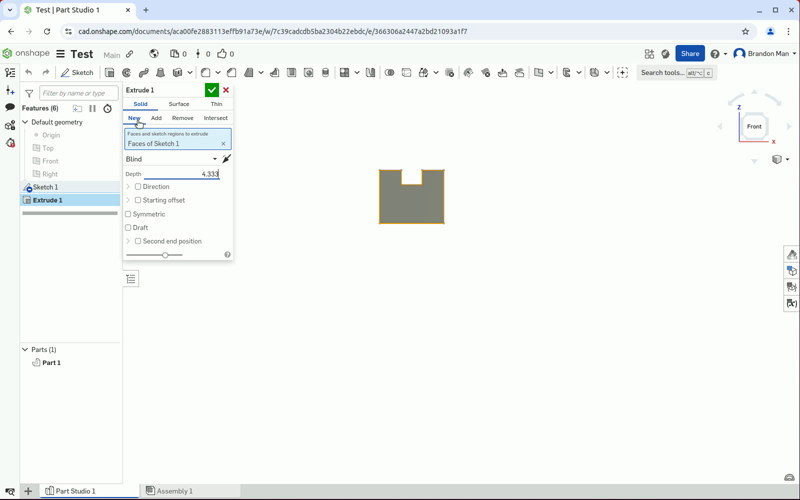
key(enter)
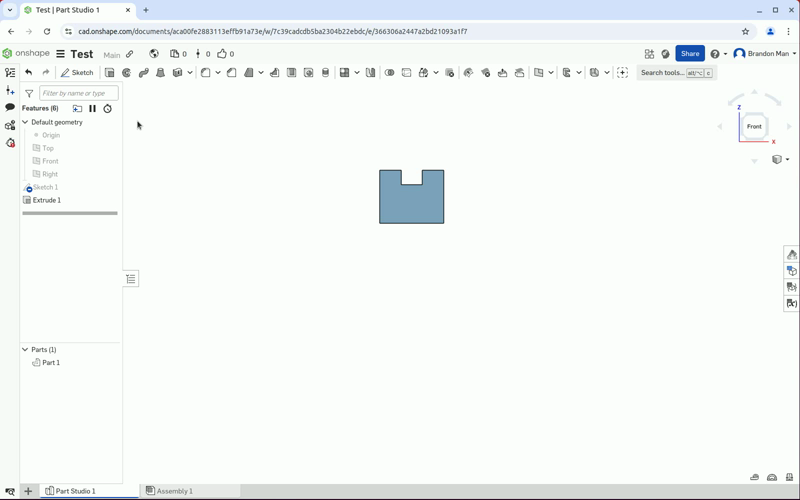
key(shift+h)
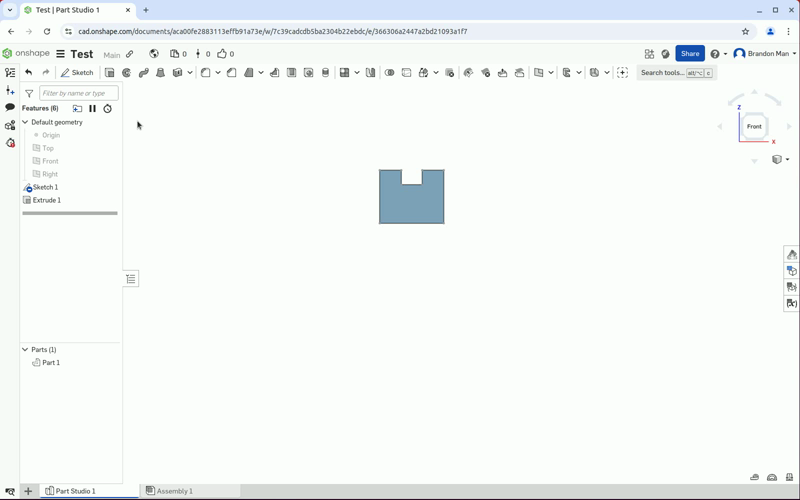
key(shift+h)
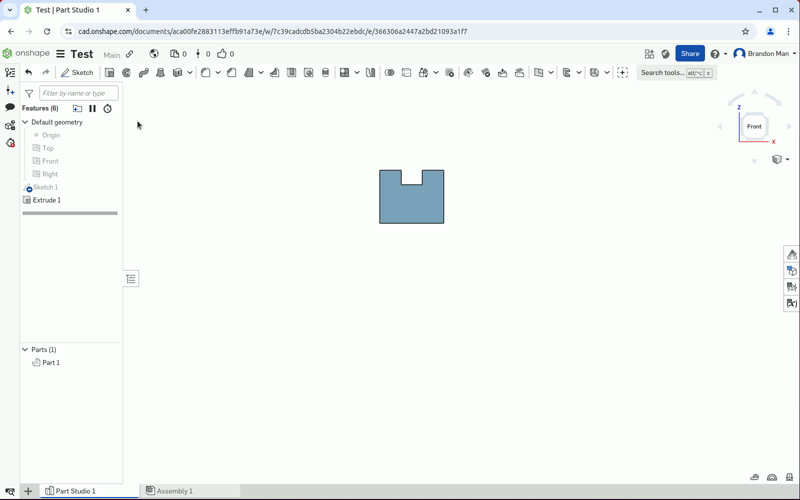
mouse_move(73, 189)
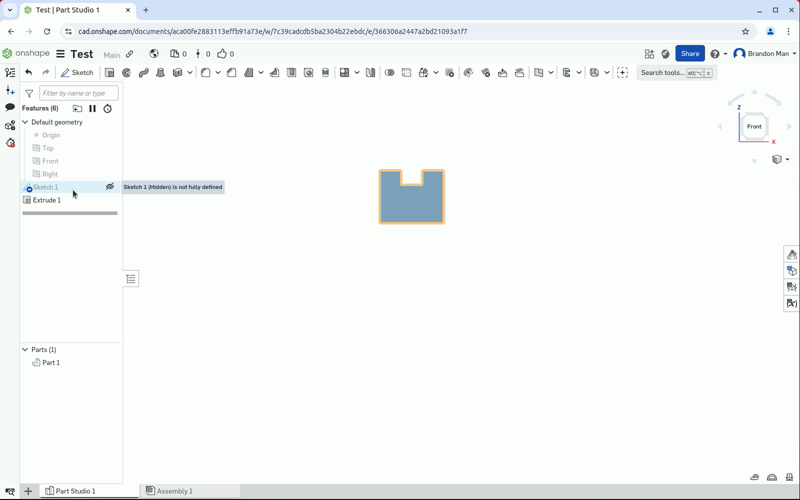
click(73, 189)
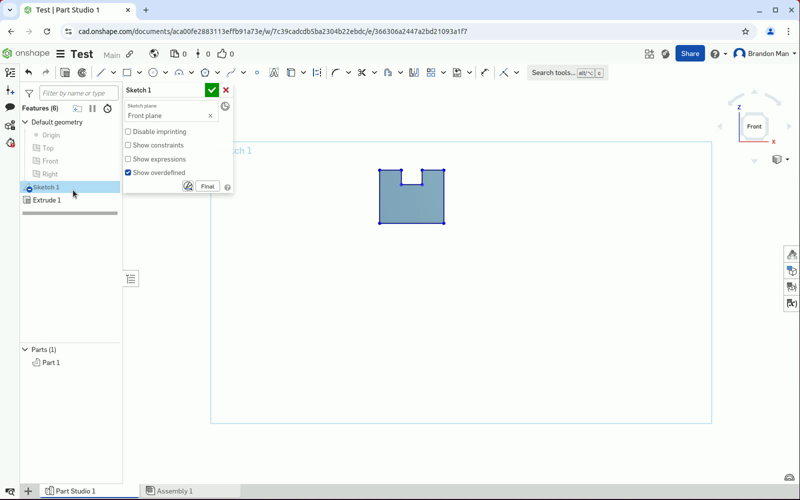
mouse_move(229, 92)
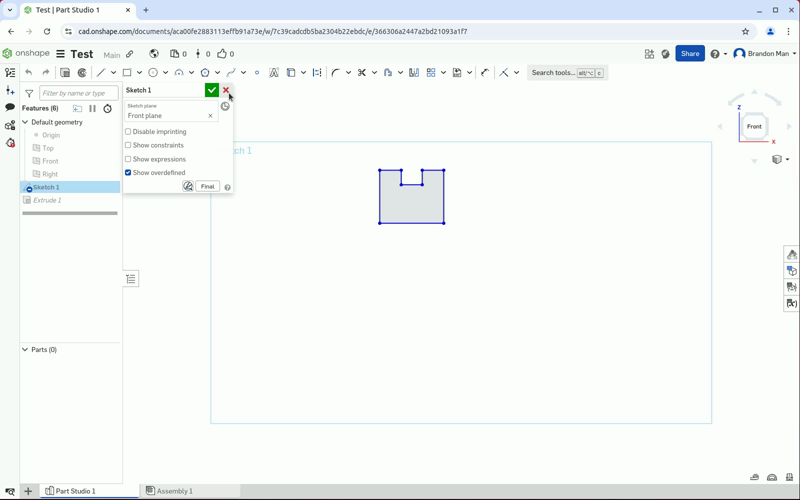
click(229, 92)
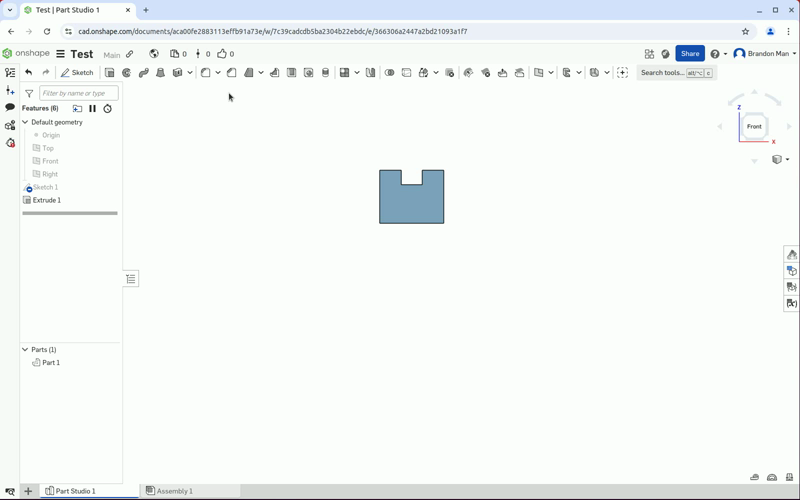
mouse_move(541, 75)
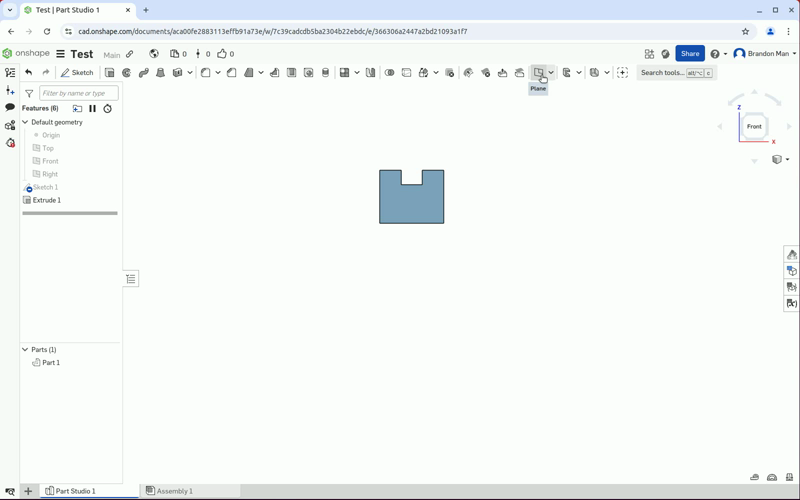
click(541, 75)
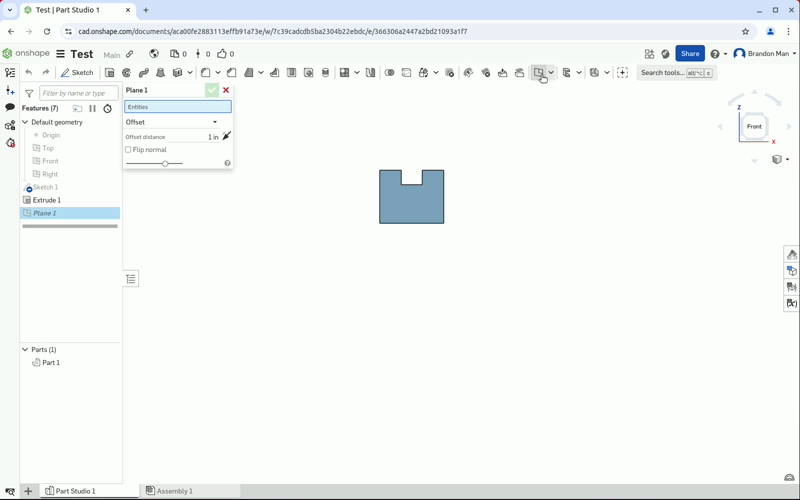
mouse_move(73, 163)
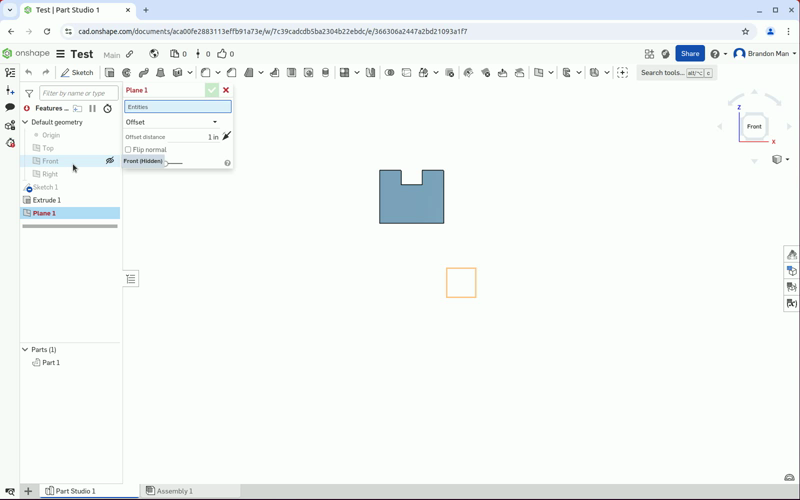
click(73, 163)
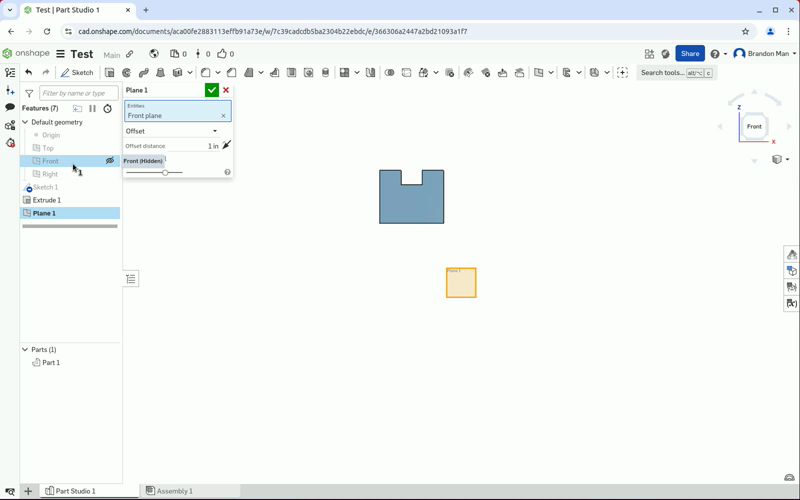
key(tab, 2)
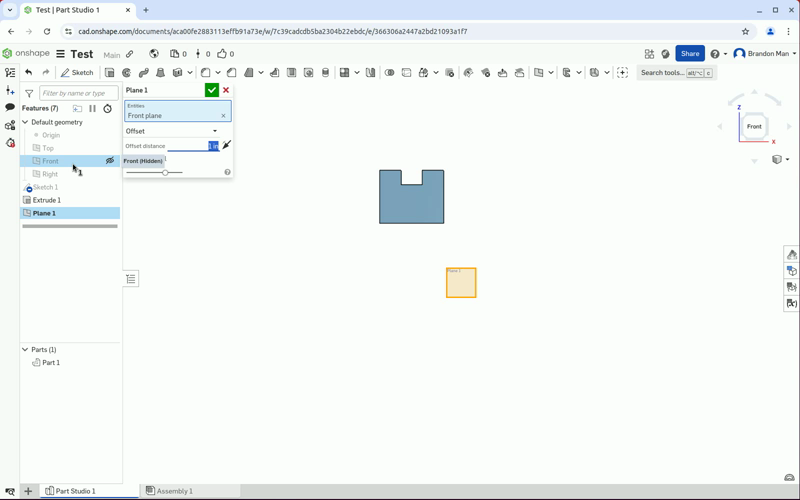
text(4.344)
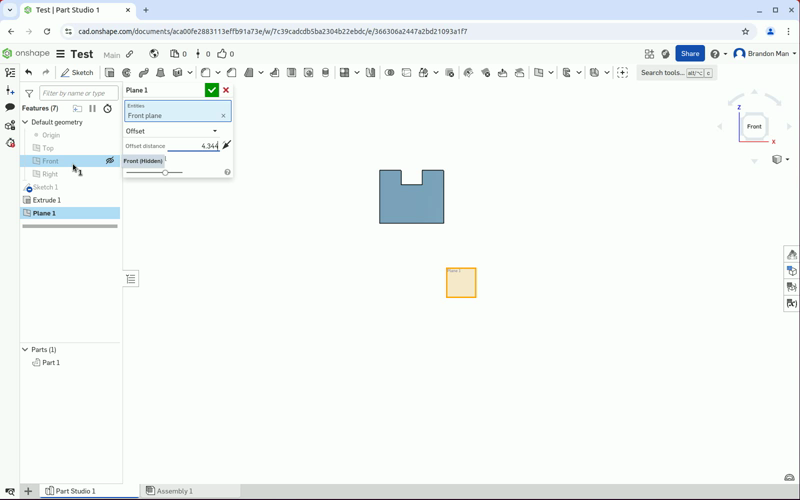
key(enter, 2)
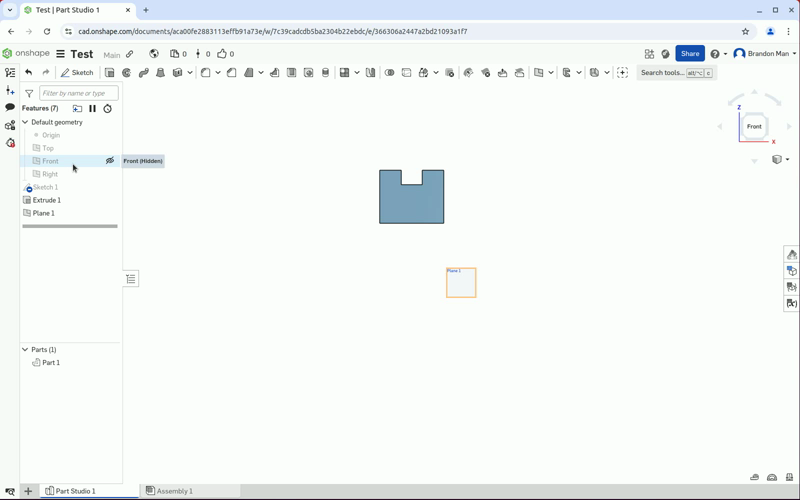
key(shift+s)
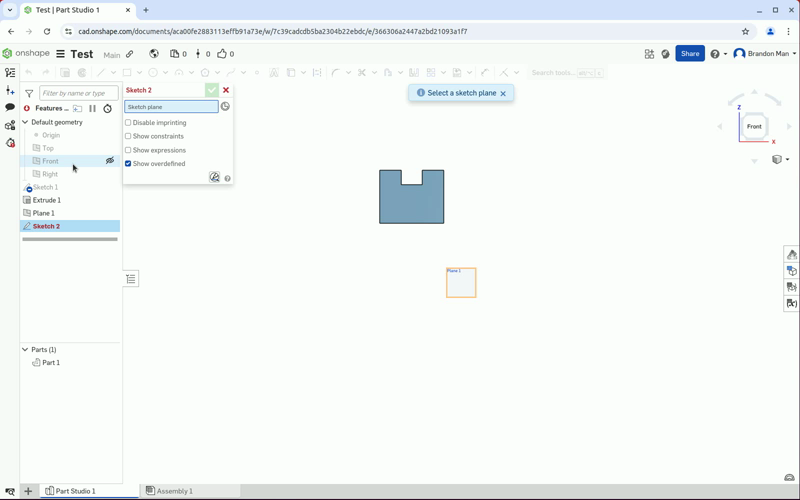
mouse_move(73, 215)
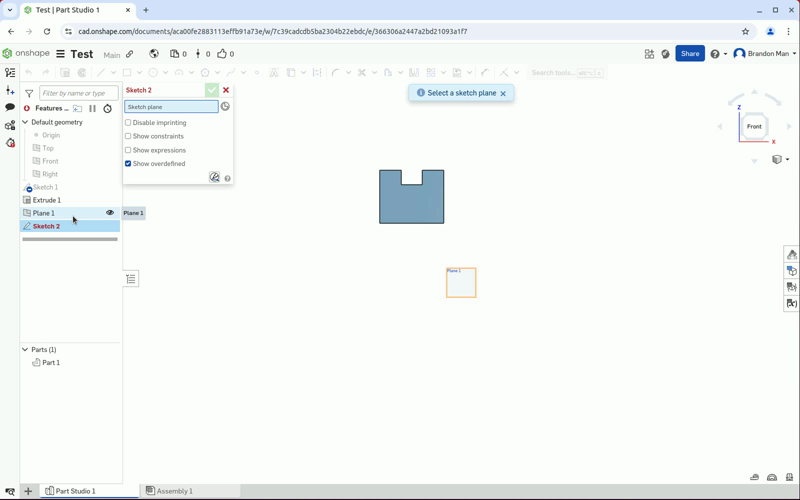
click(73, 215)
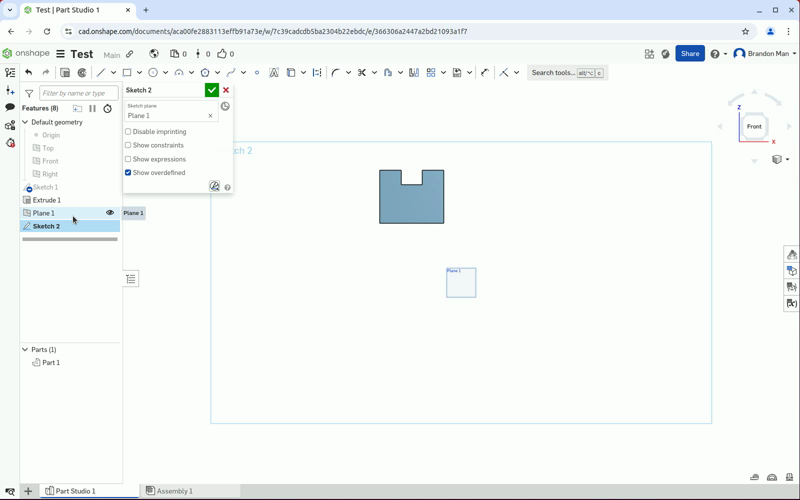
mouse_move(73, 352)
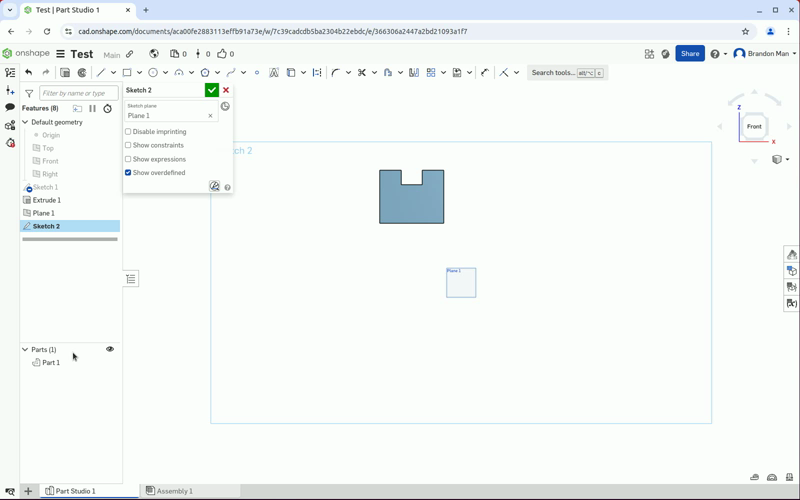
key(y)
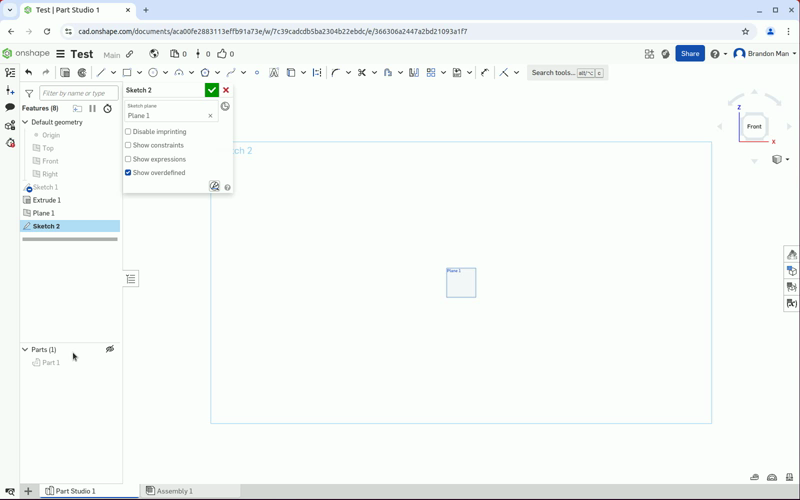
key(l)
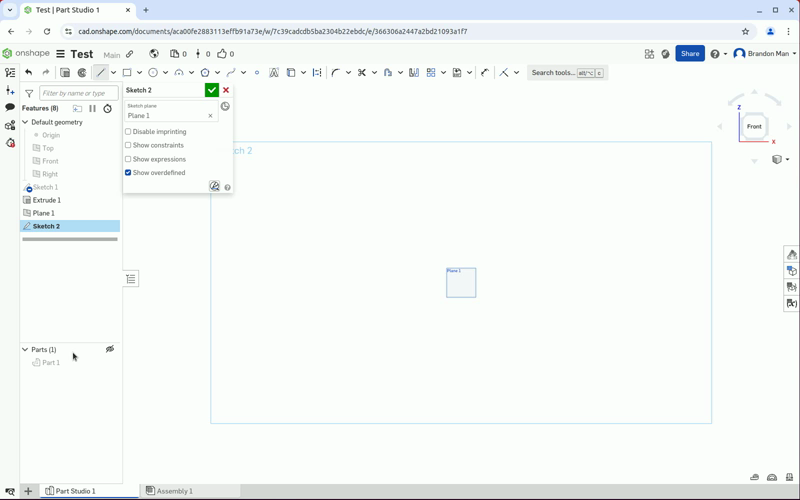
key_down(shift)
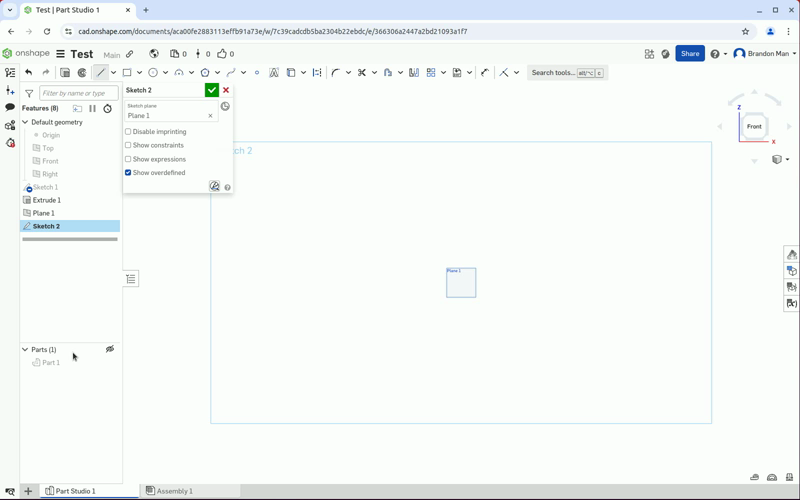
mouse_move(379, 223)
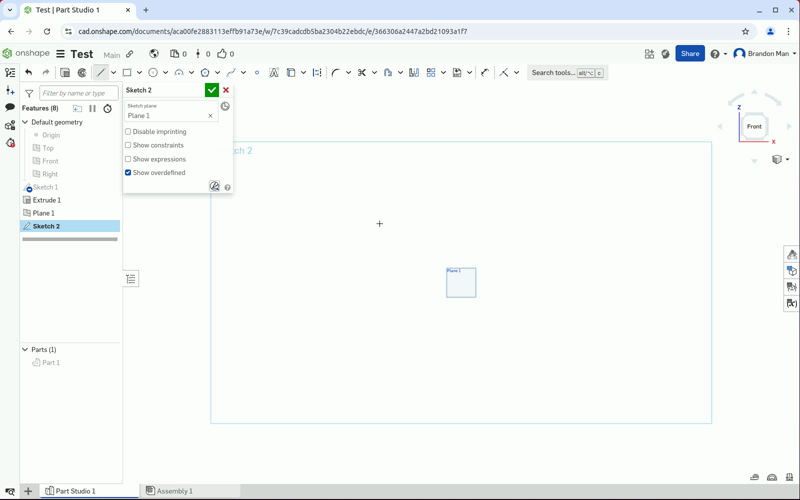
click(379, 223)
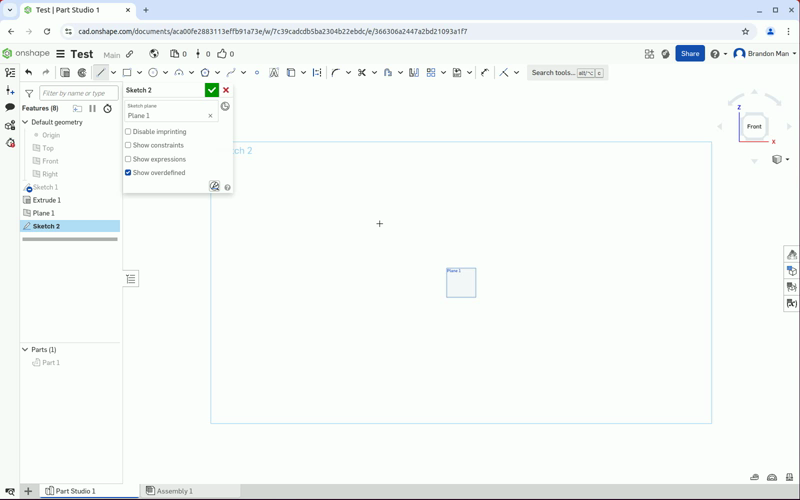
key_up(shift)
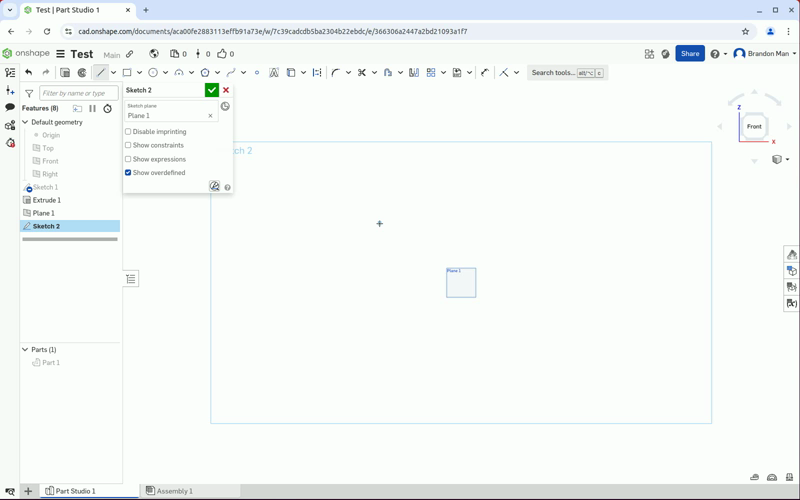
key_down(shift)
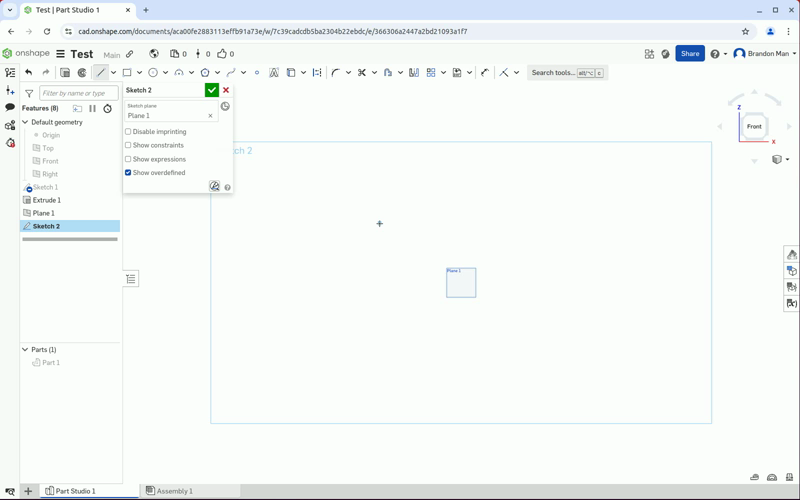
mouse_move(443, 223)
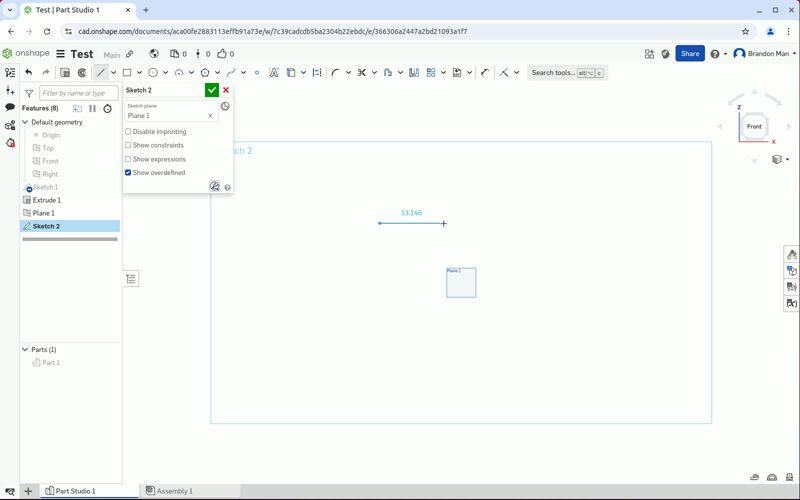
click(443, 223)
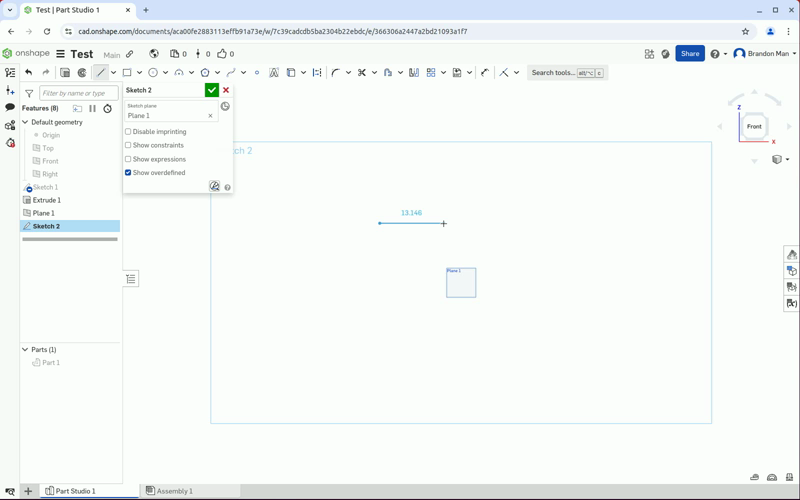
key_up(shift)
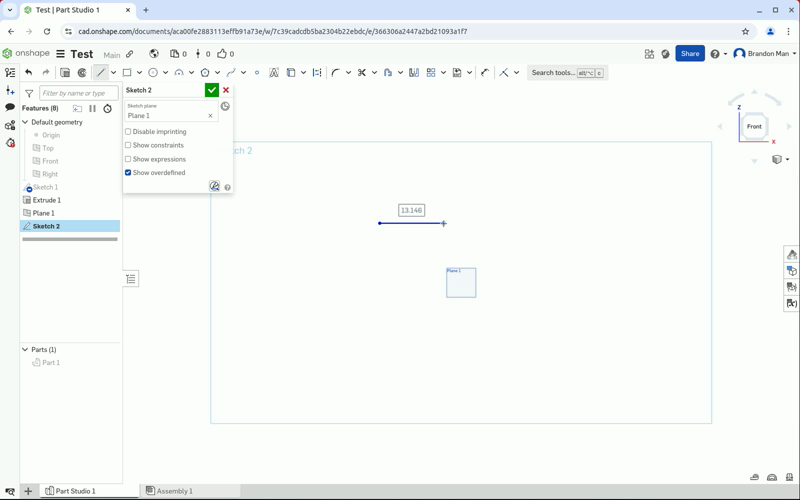
key_down(shift)
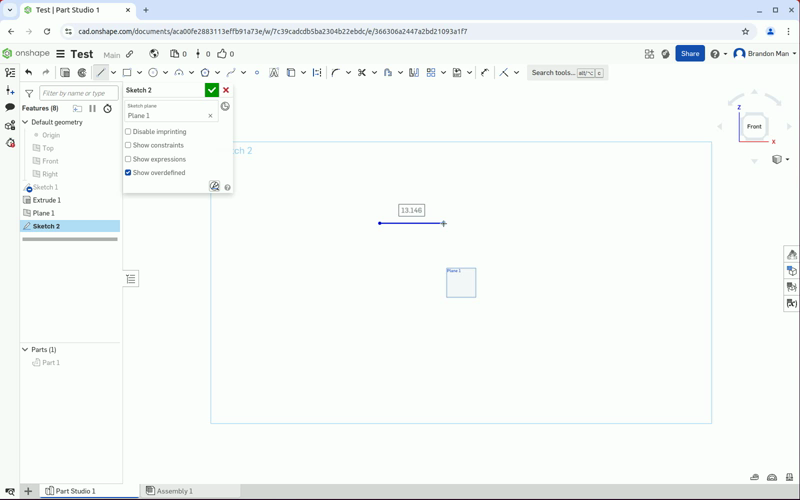
mouse_move(473, 223)
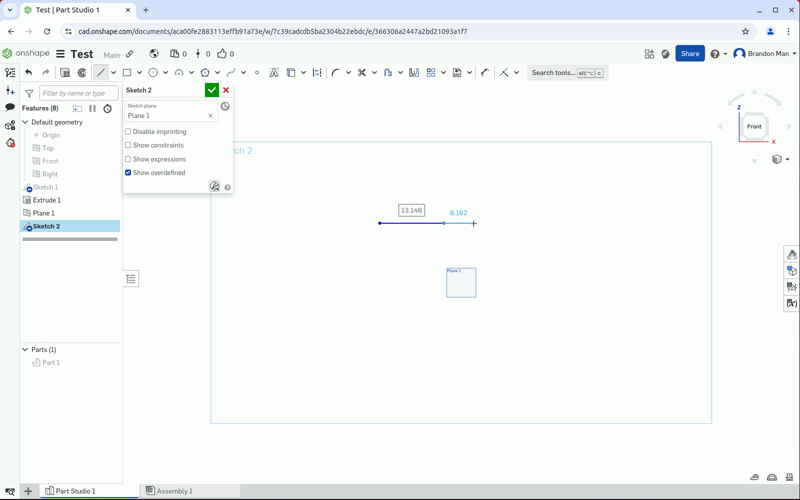
mouse_move(443, 201)
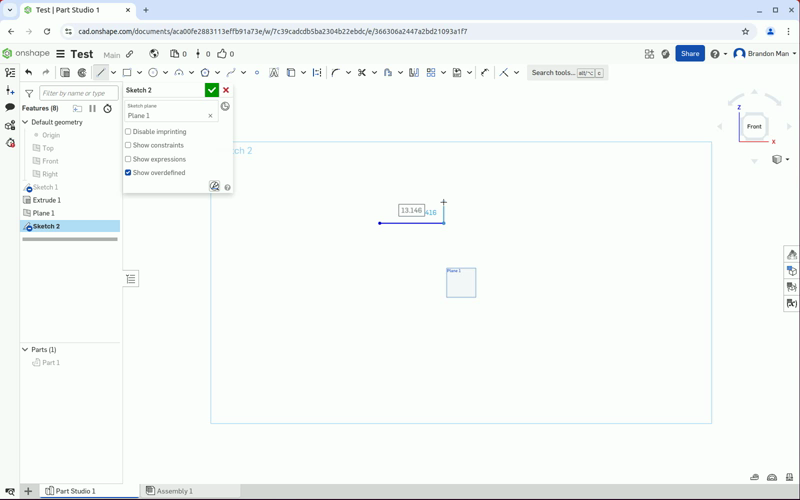
click(443, 201)
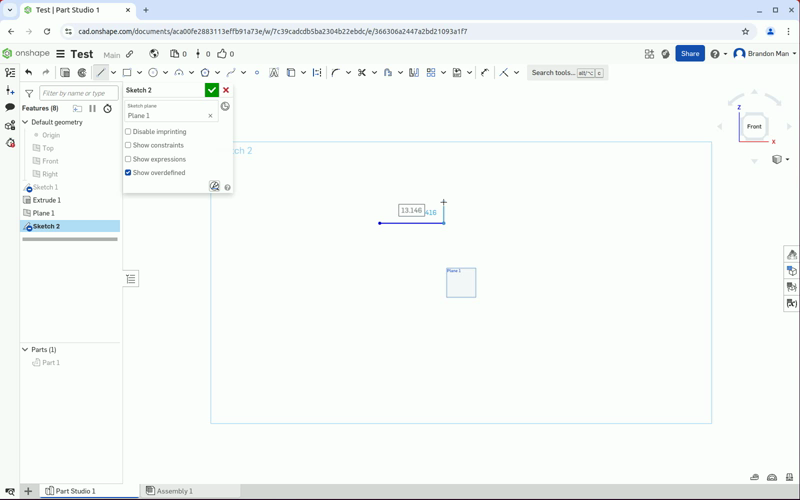
key_up(shift)
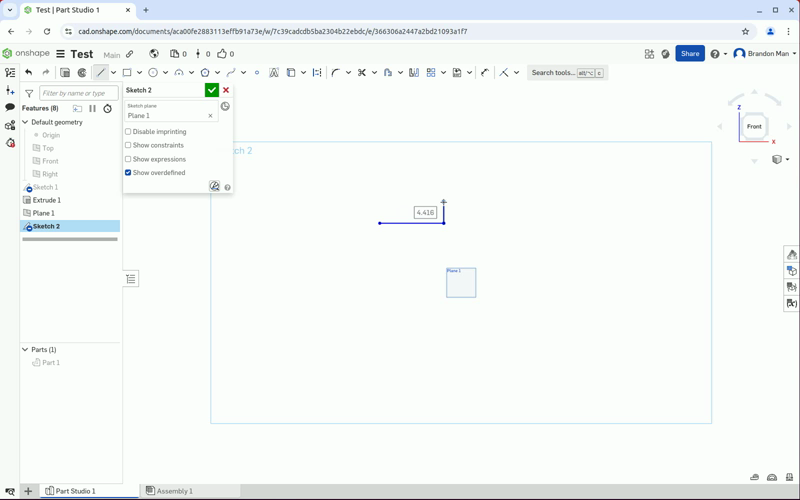
key_down(shift)
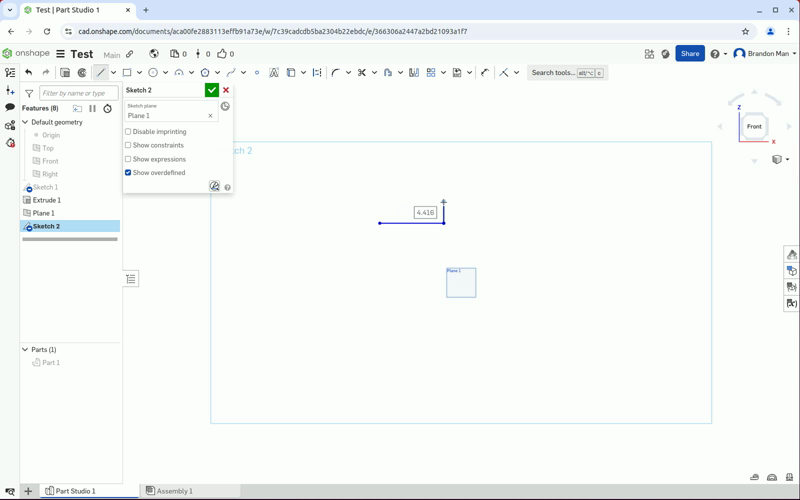
mouse_move(379, 201)
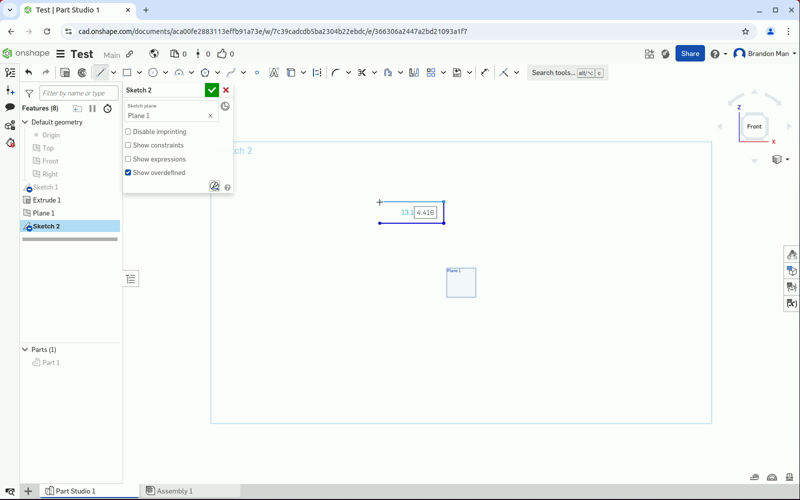
click(379, 201)
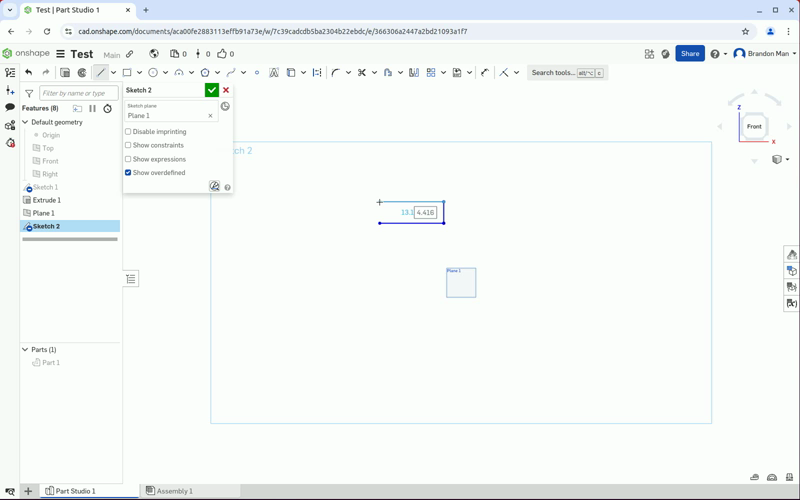
key_up(shift)
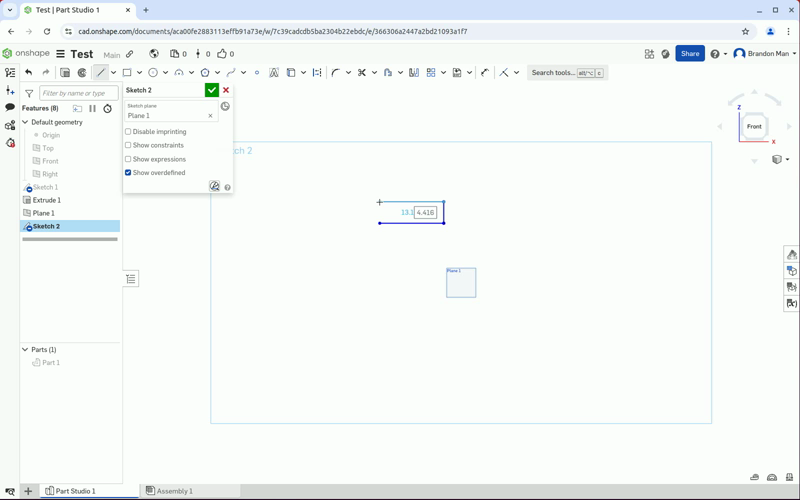
mouse_move(409, 201)
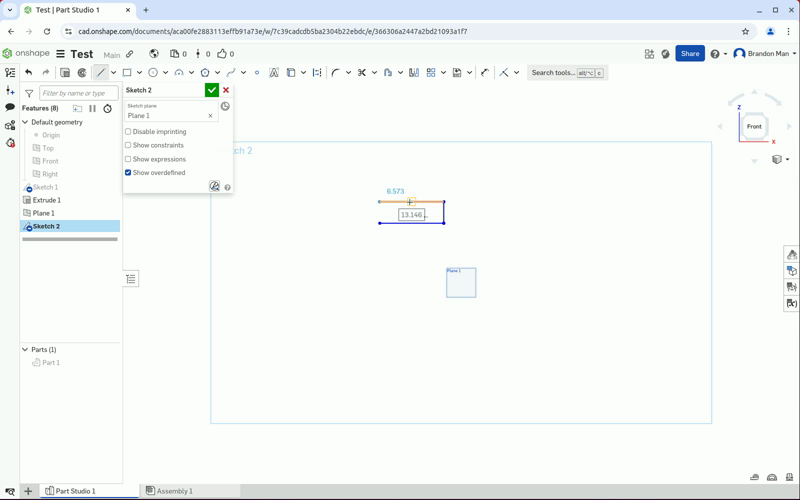
key_down(shift)
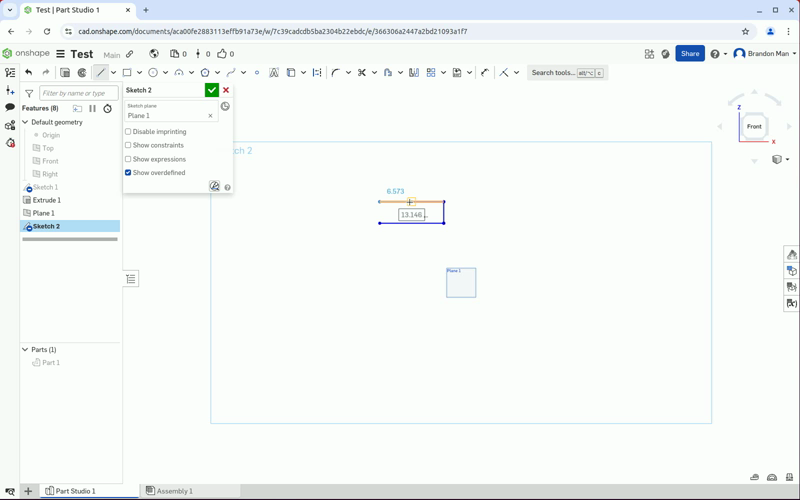
mouse_move(379, 223)
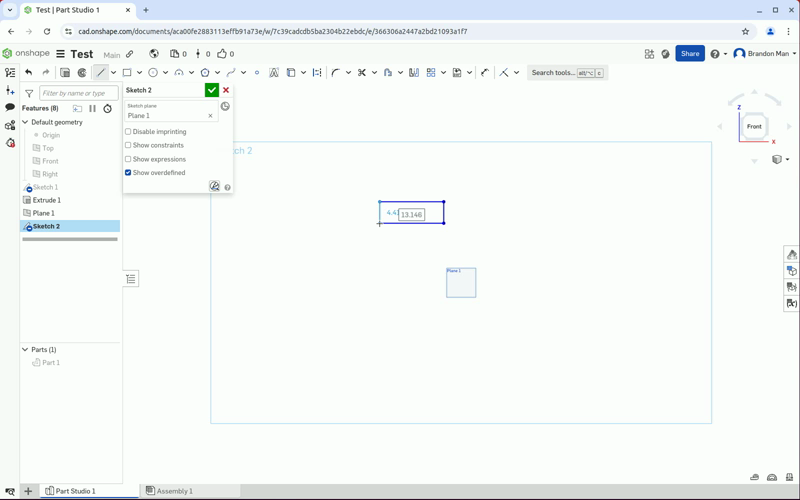
key_up(shift)
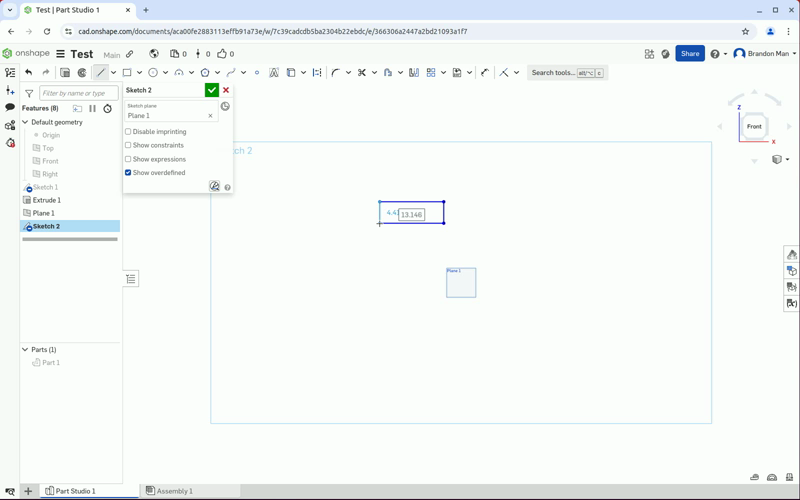
click(379, 223)
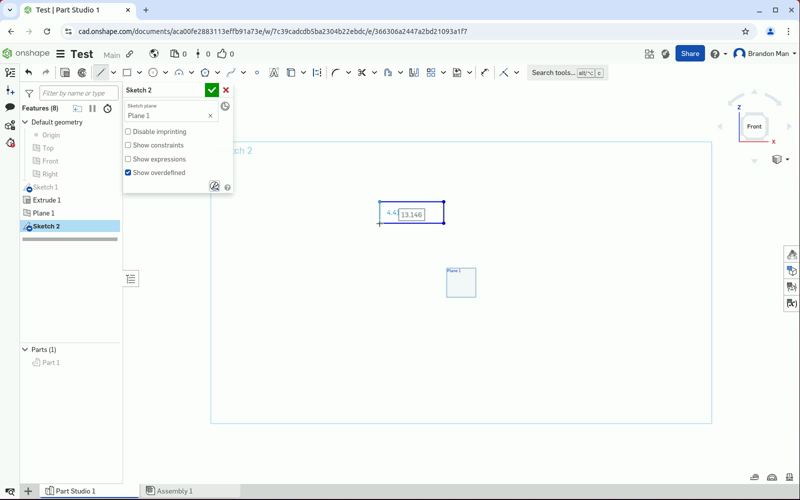
key(esc)
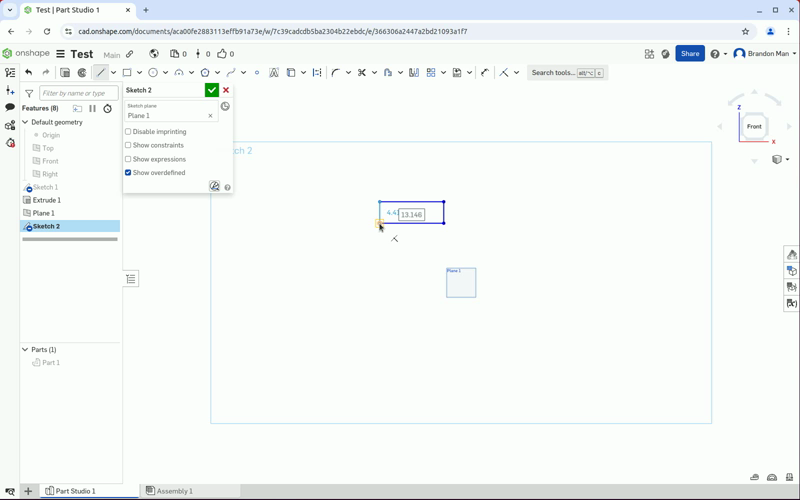
mouse_move(410, 216)
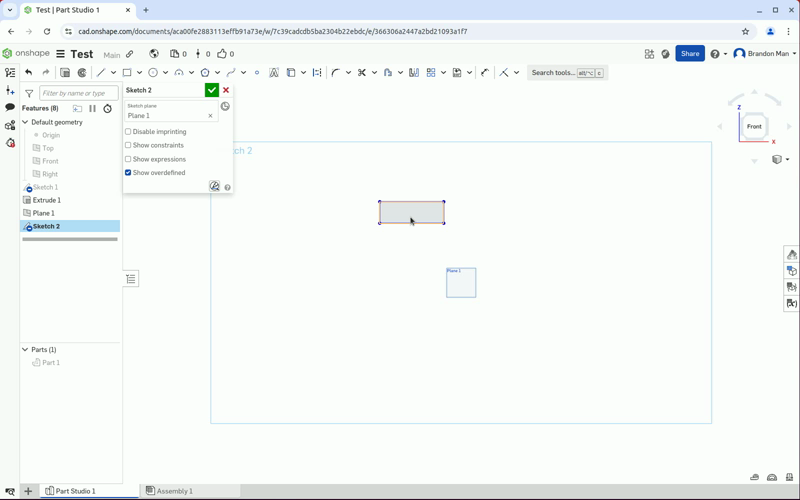
scroll(6)
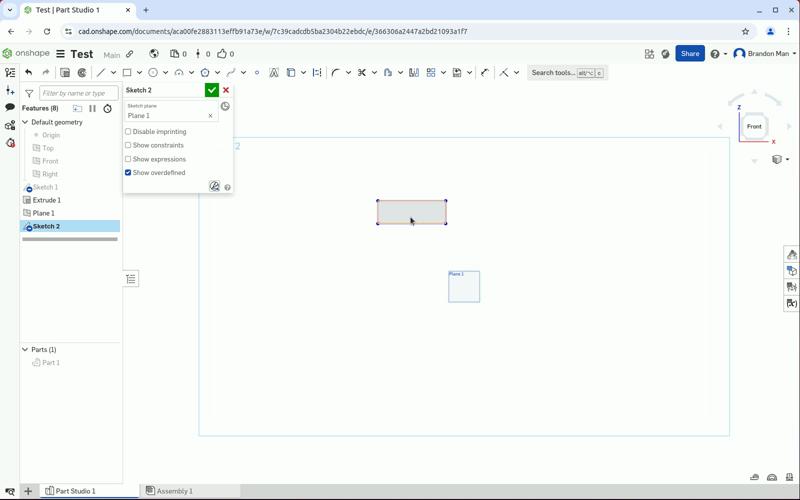
scroll(6)
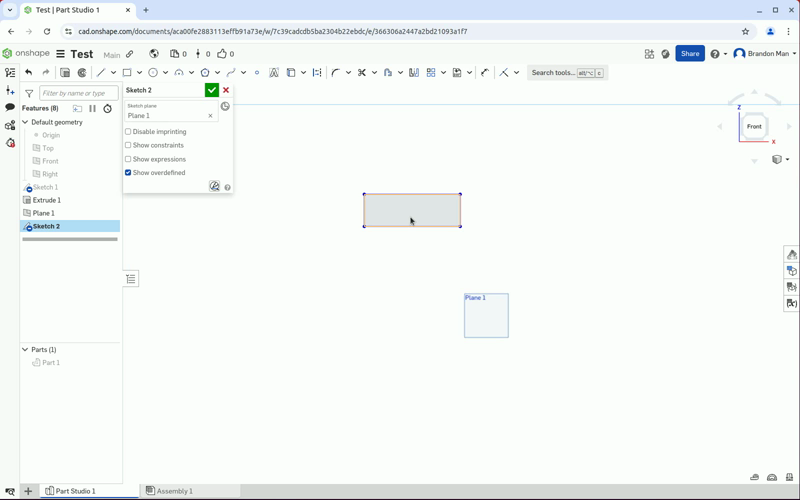
scroll(6)
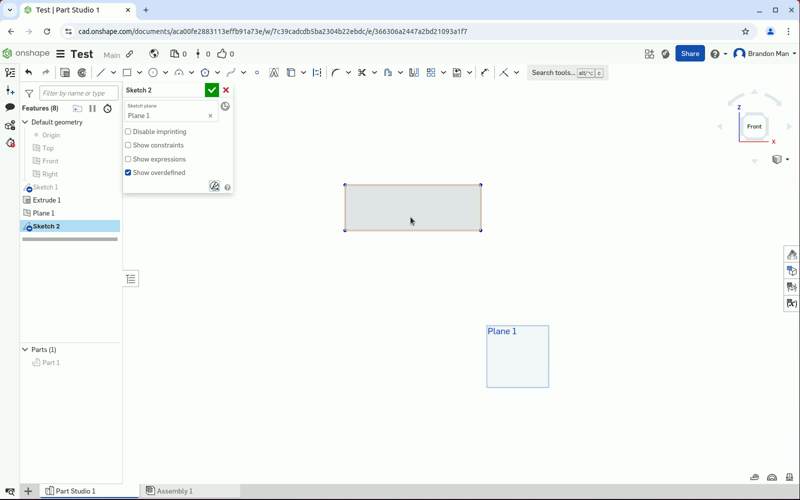
scroll(6)
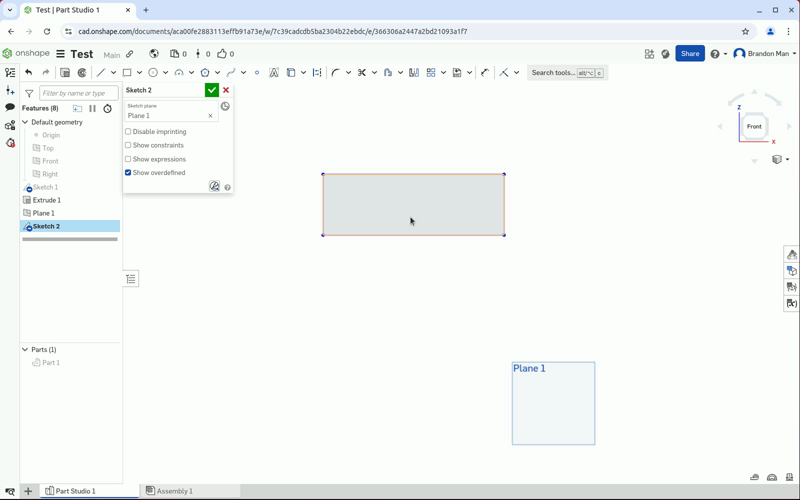
scroll(6)
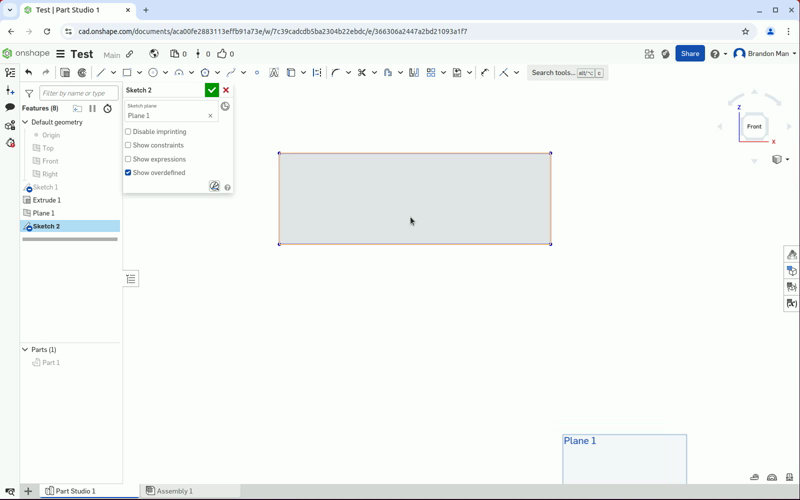
scroll(6)
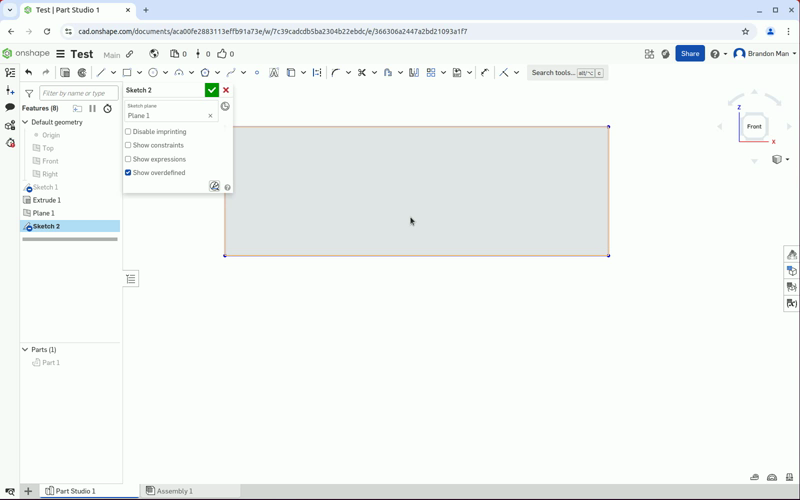
scroll(6)
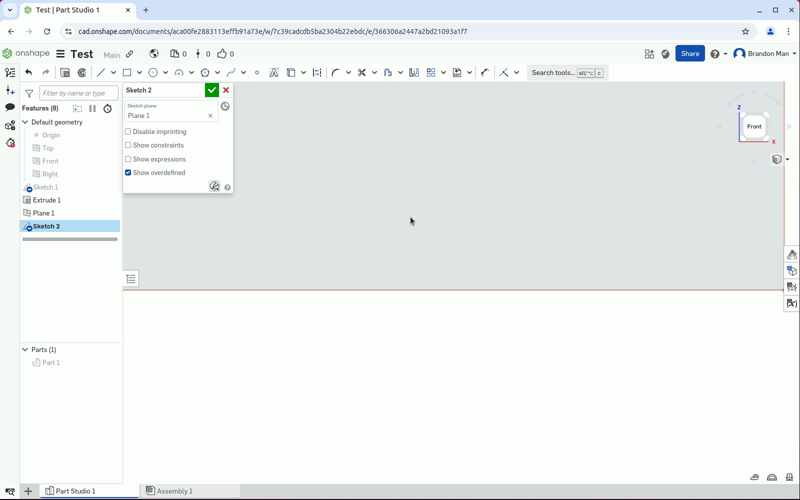
click(410, 216)
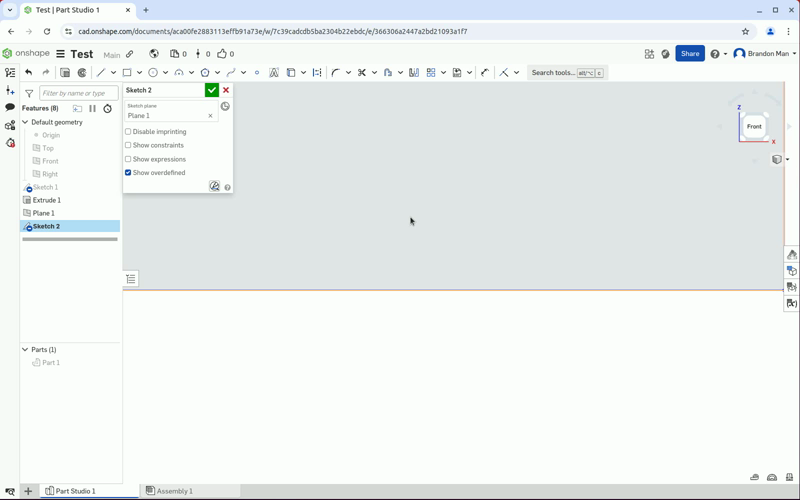
scroll(-6)
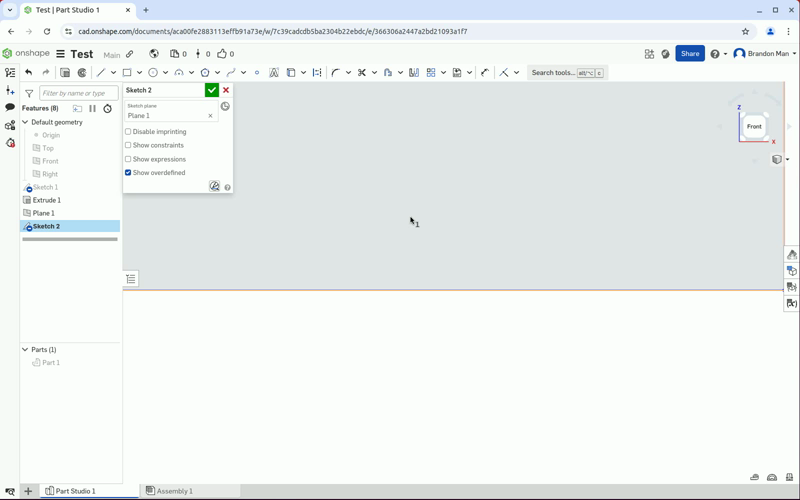
scroll(-6)
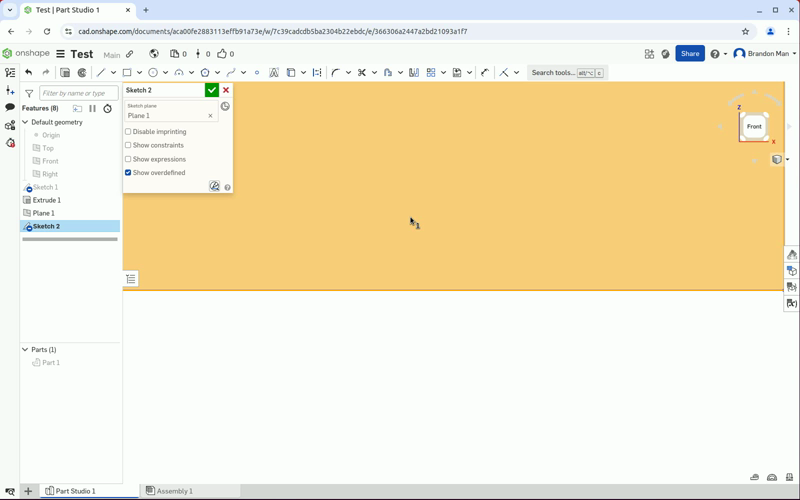
scroll(-6)
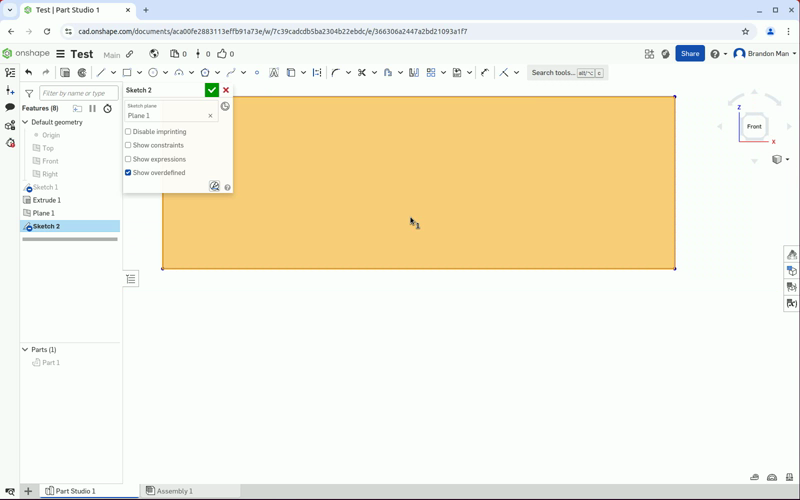
scroll(-6)
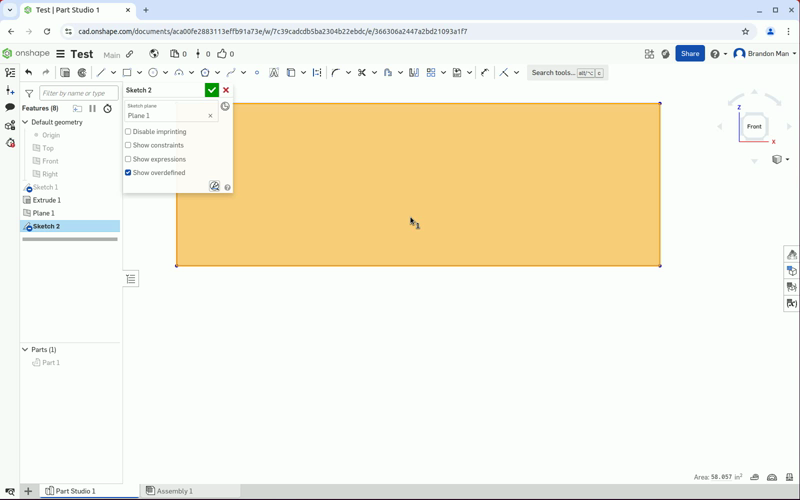
scroll(-6)
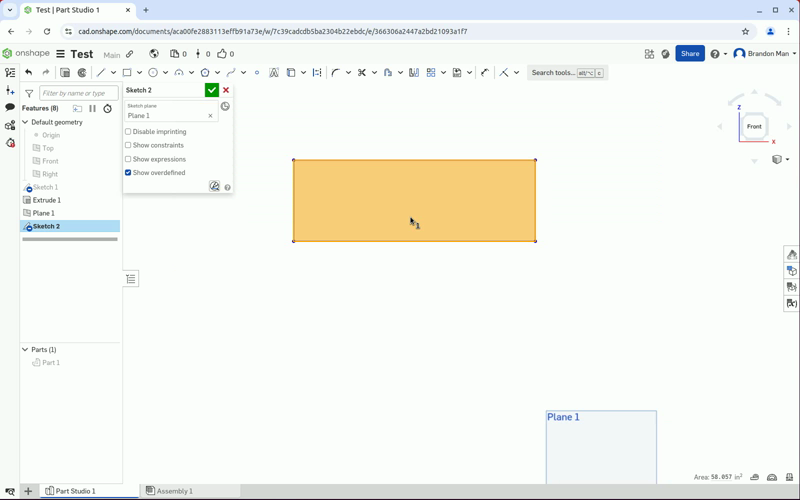
scroll(-6)
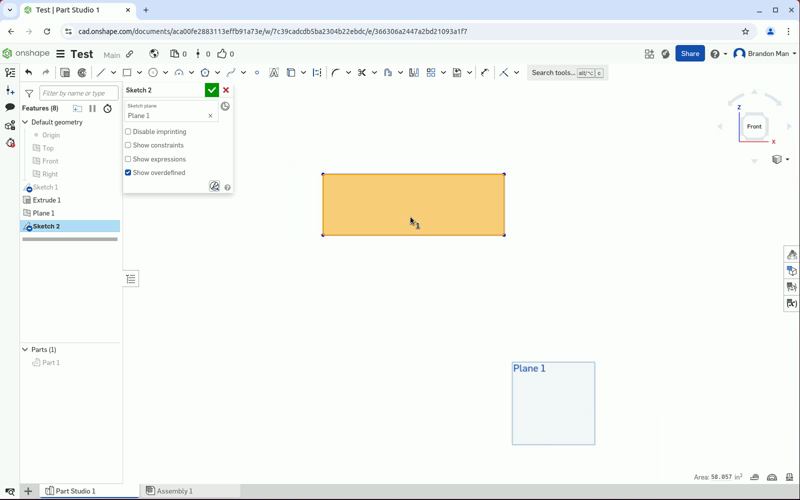
scroll(-6)
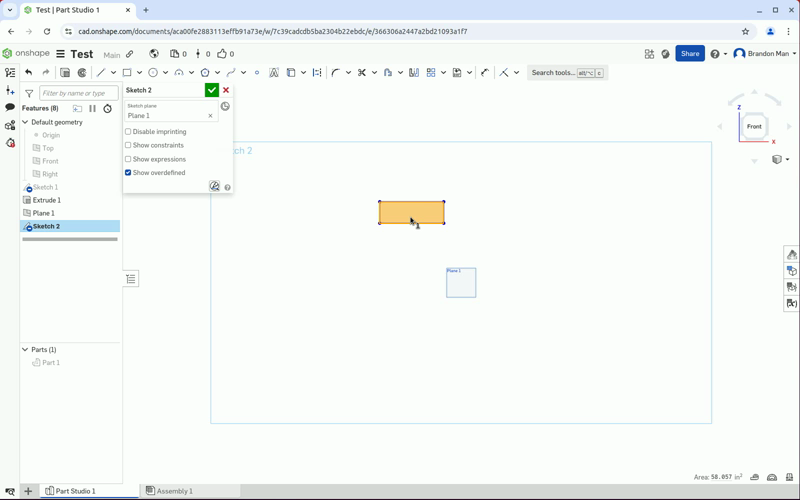
mouse_move(73, 352)
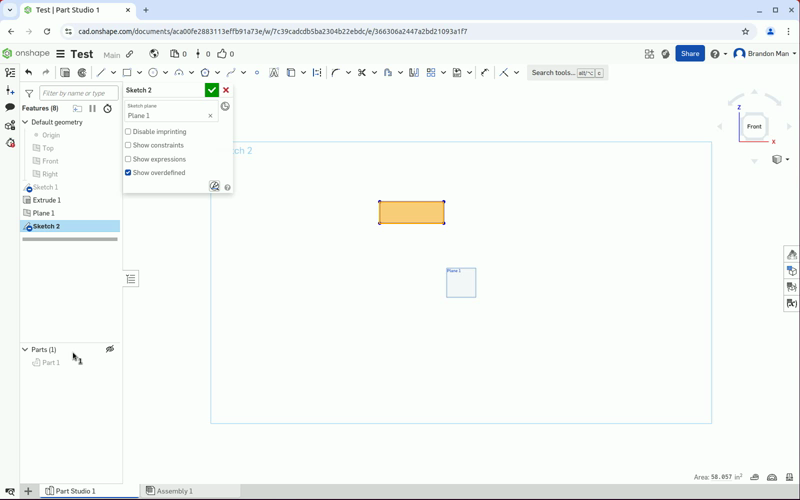
key(shift+y)
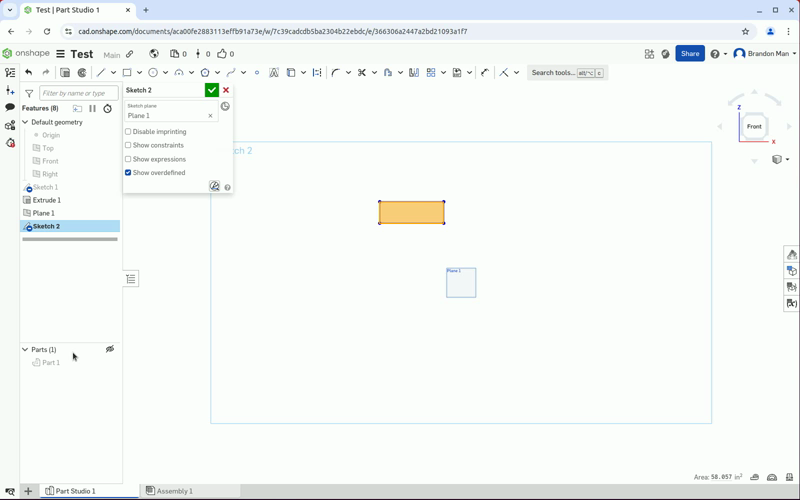
key(shift+e)
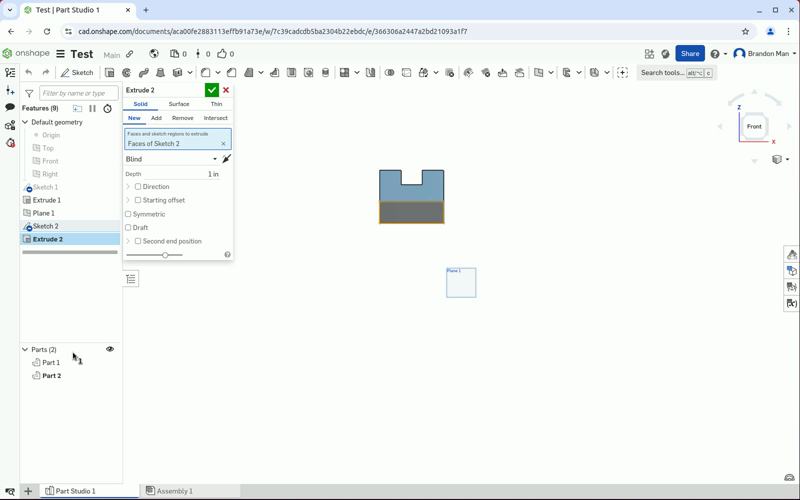
mouse_move(143, 106)
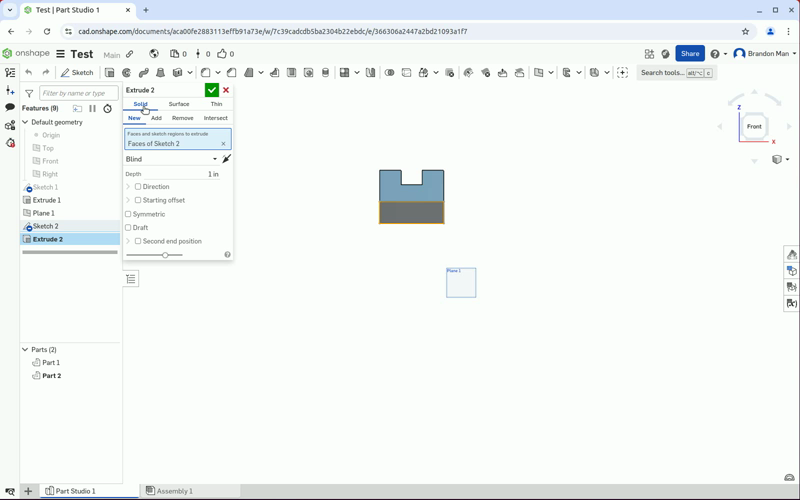
click(143, 106)
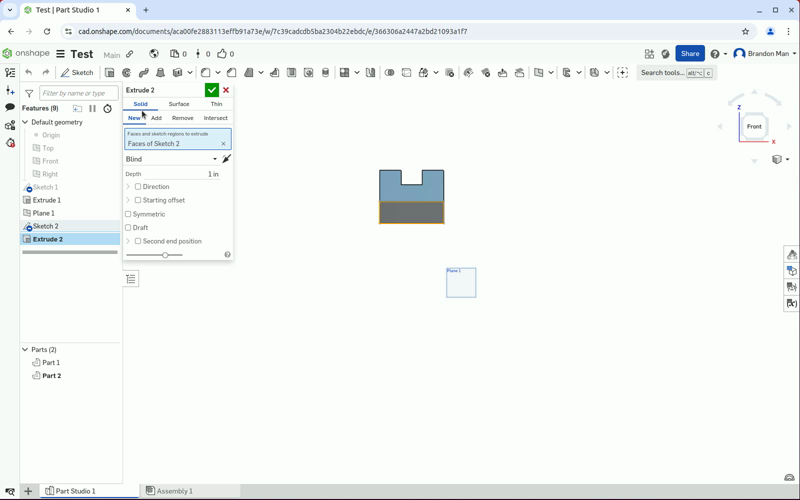
mouse_move(137, 120)
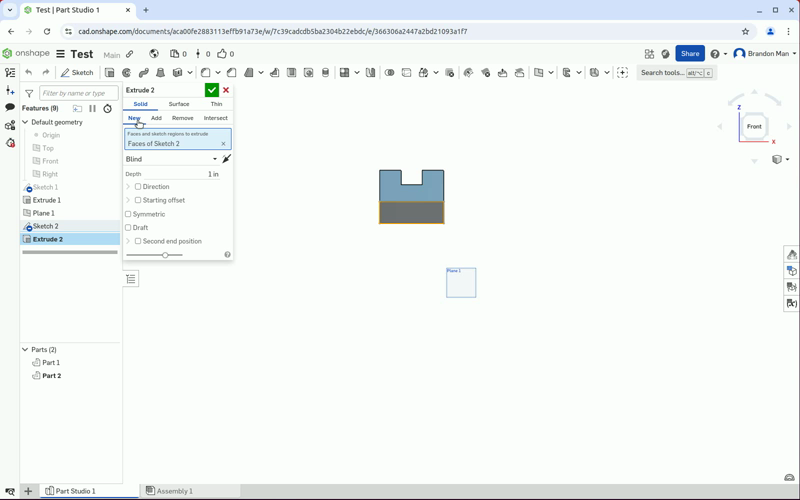
click(137, 120)
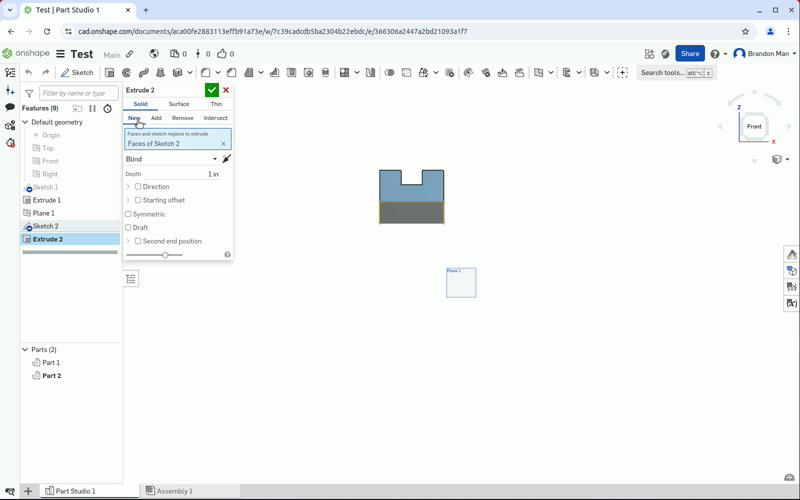
key(tab, 4)
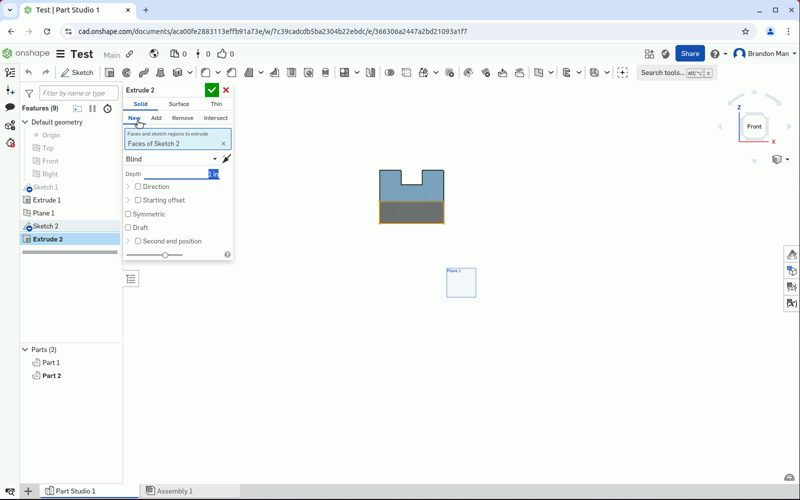
text(4.333)
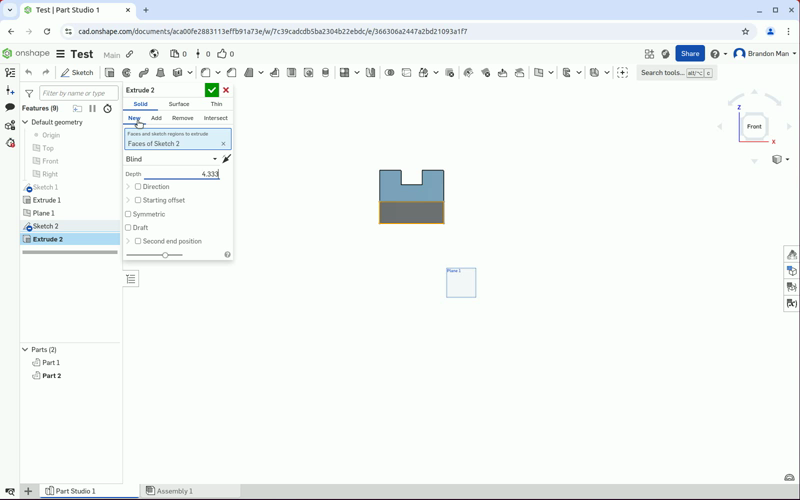
key(enter)
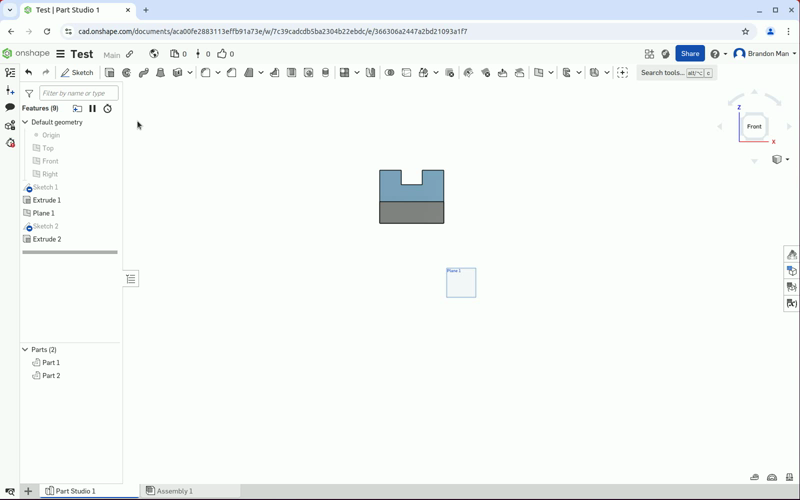
key(shift+h)
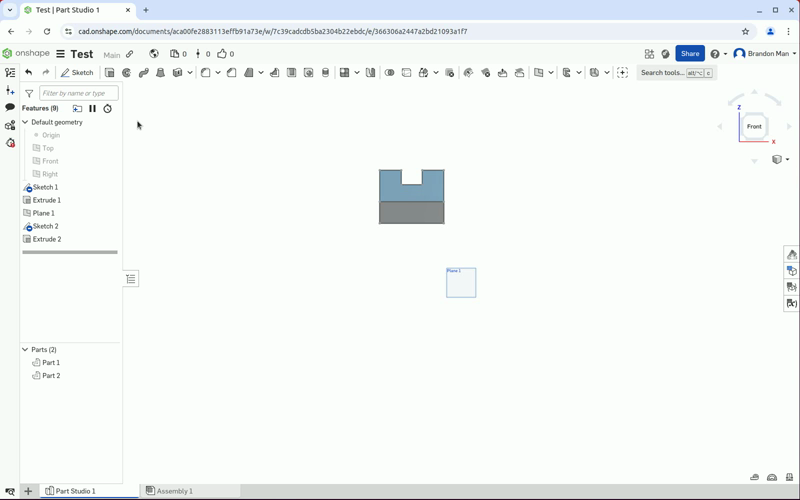
key(shift+h)
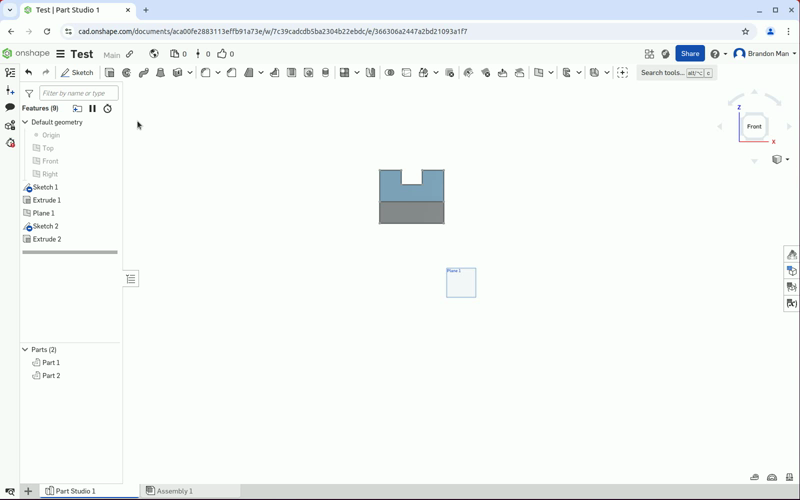
key(shift+7)
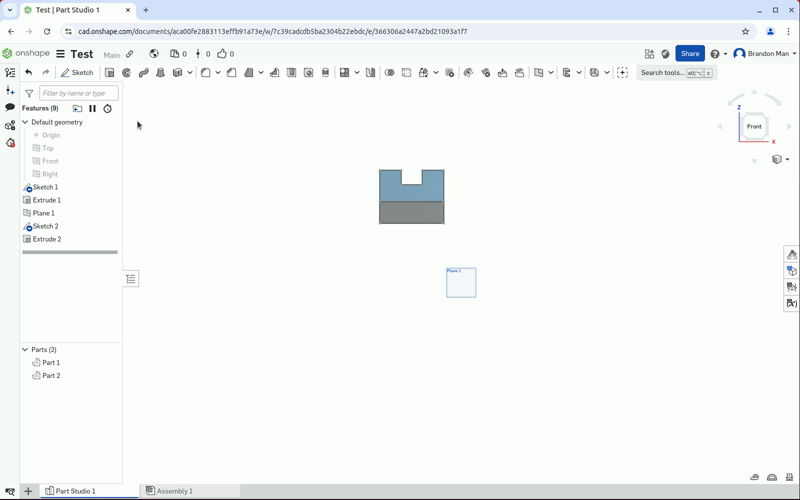
key(left, 2)
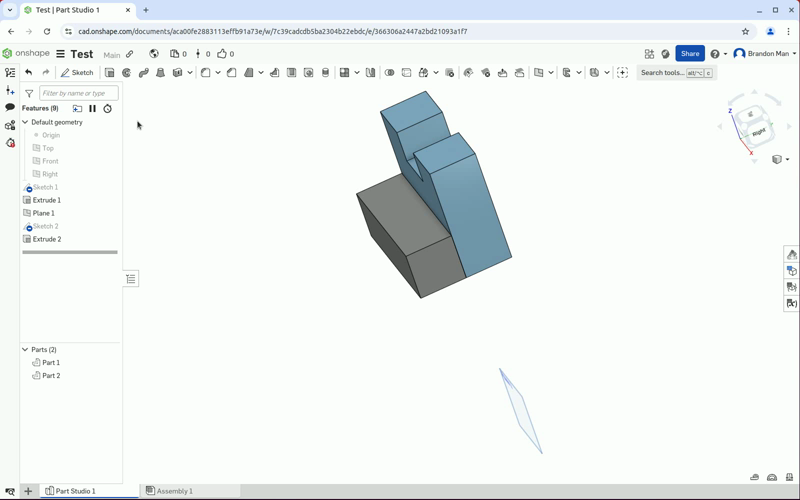
key(down, 2)
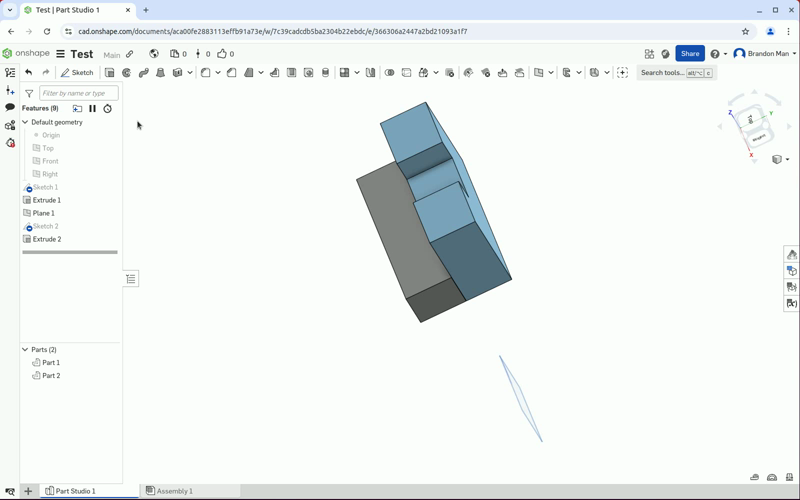
key(up, 2)
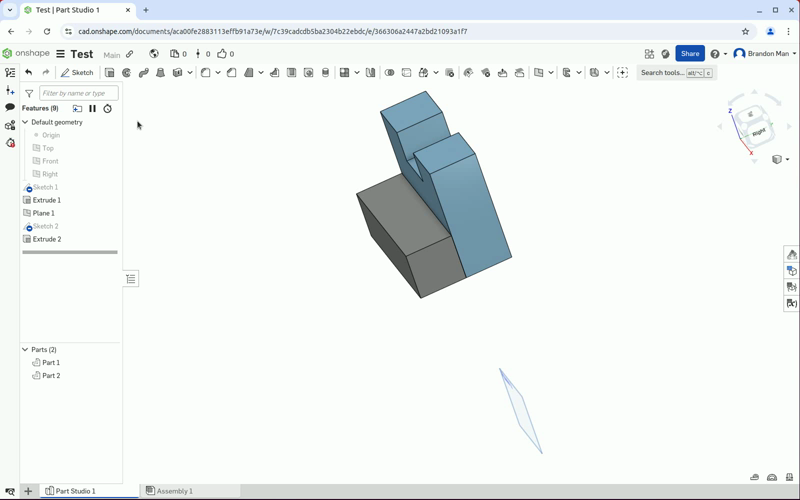
key(right, 2)
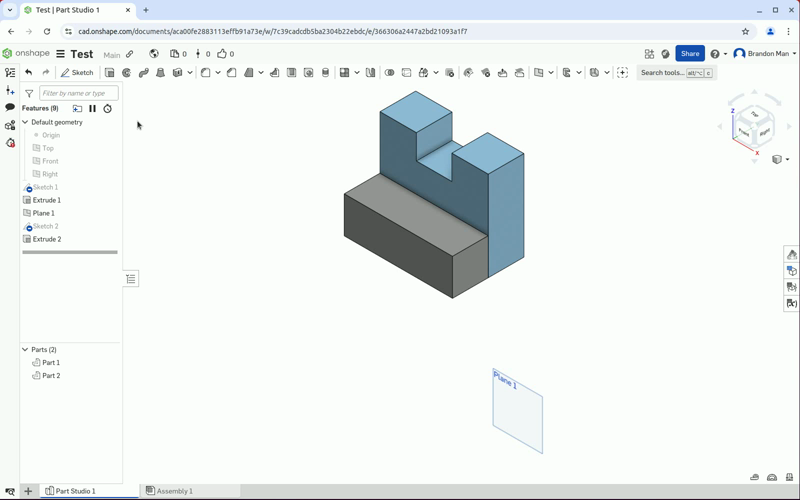
mouse_move(73, 189)
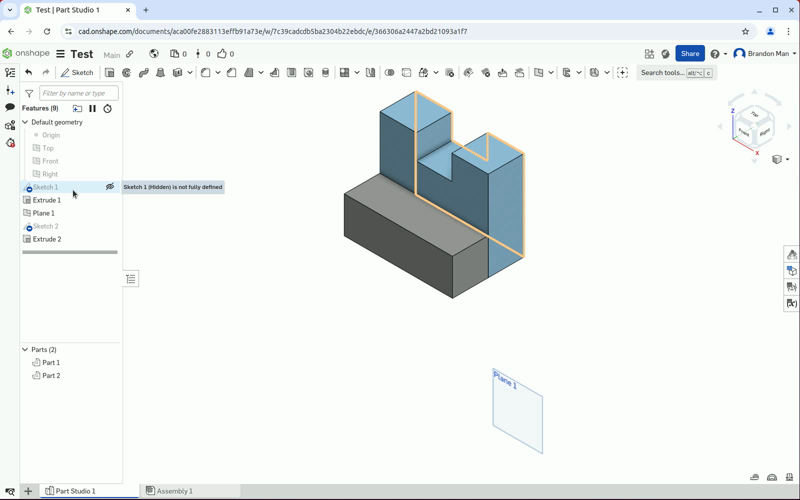
click(73, 189)